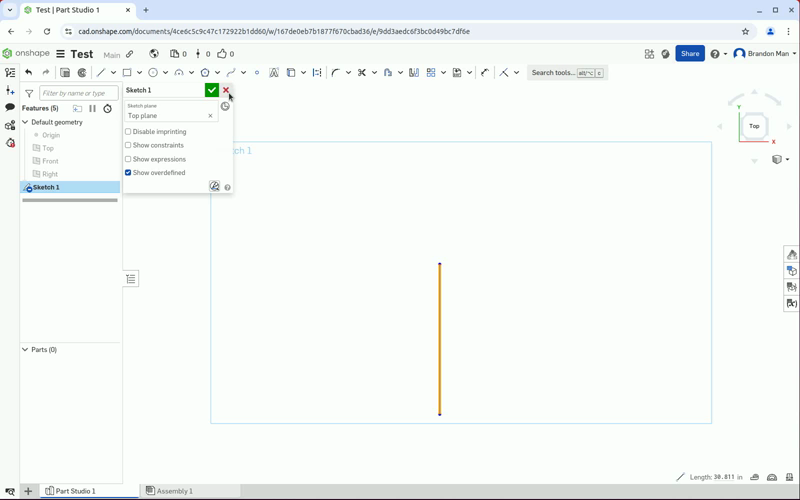
key(shift+h)
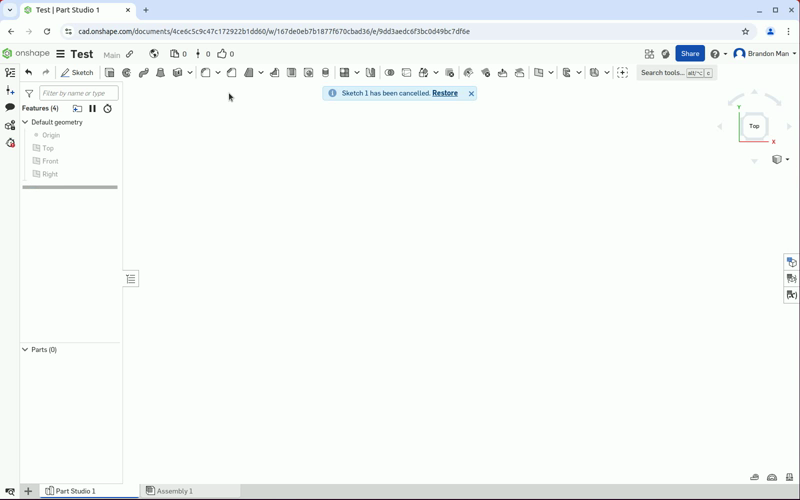
mouse_move(73, 352)
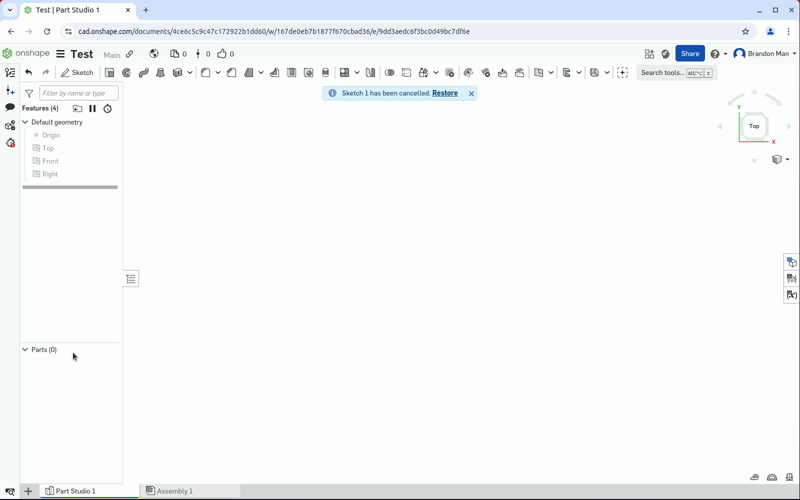
key(y)
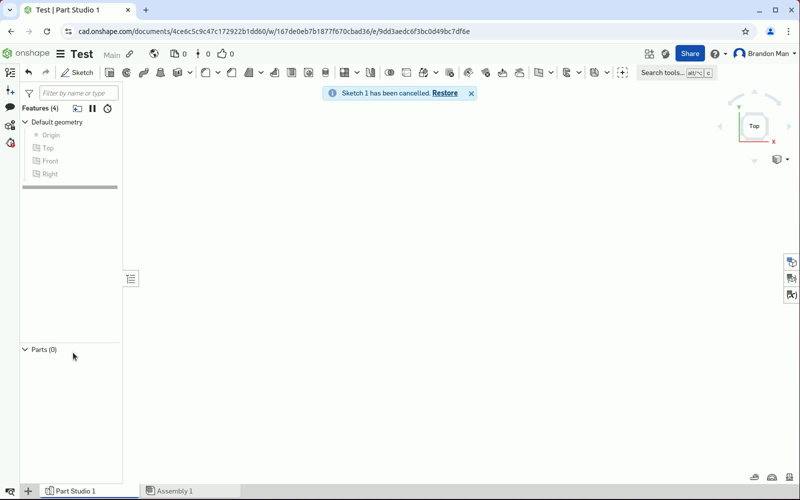
key(shift+p)
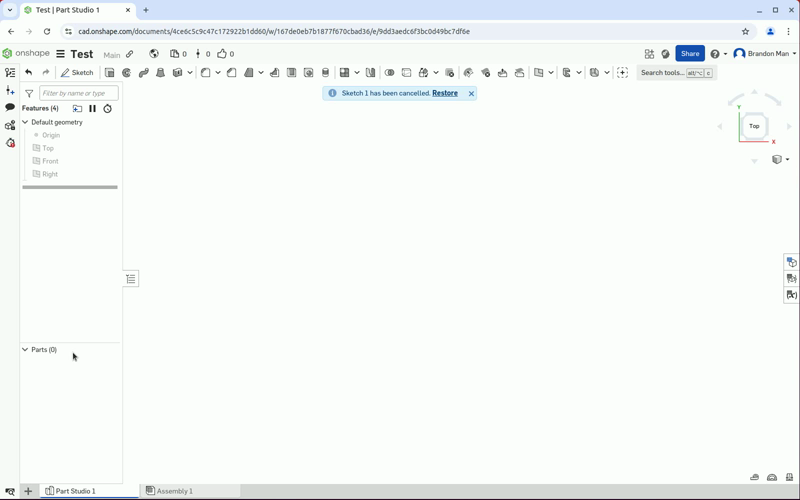
key(space)
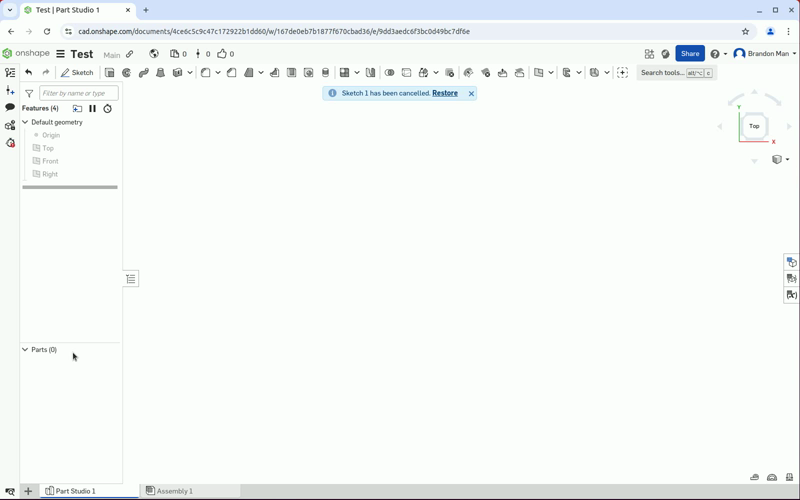
key_down(shift)
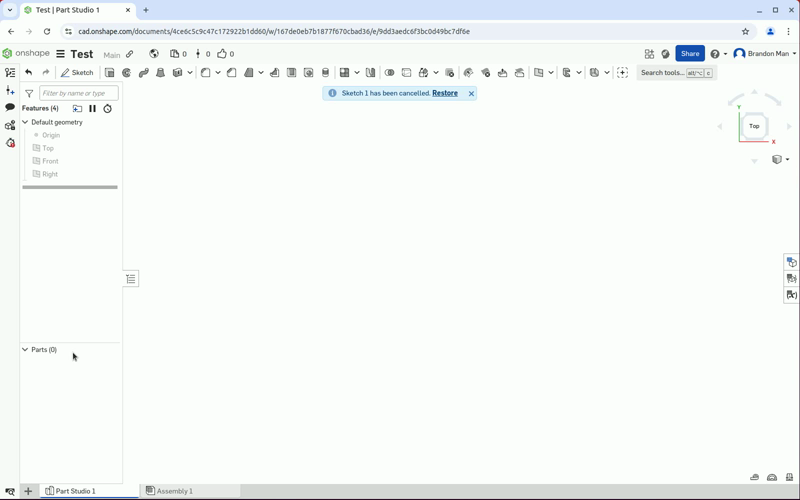
key(up)
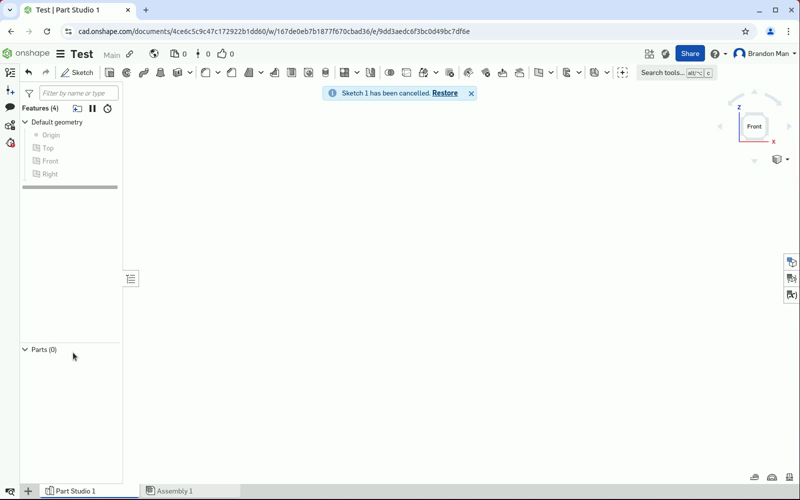
key_up(shift)
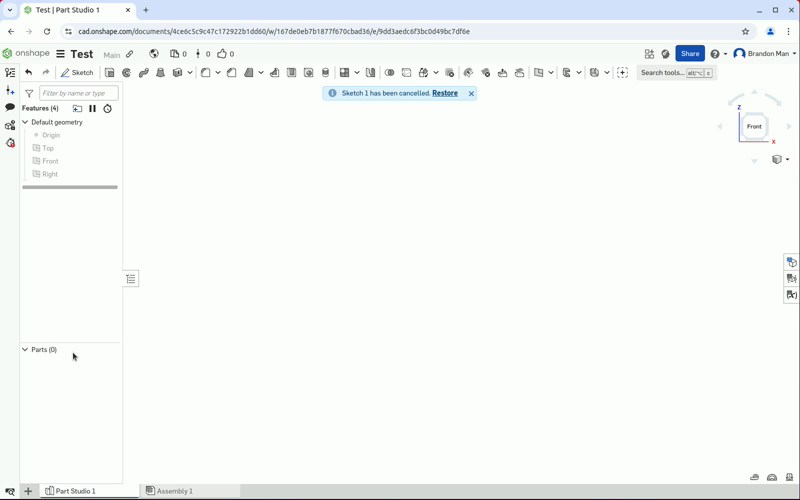
mouse_move(73, 352)
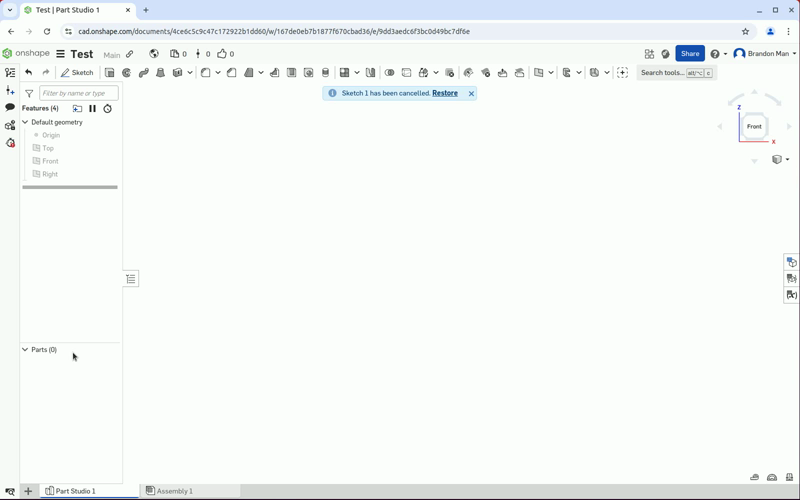
key(shift+y)
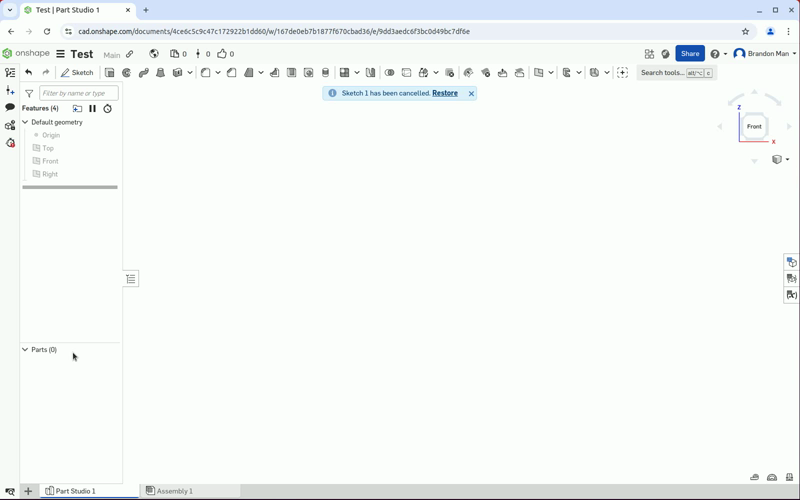
key(shift+s)
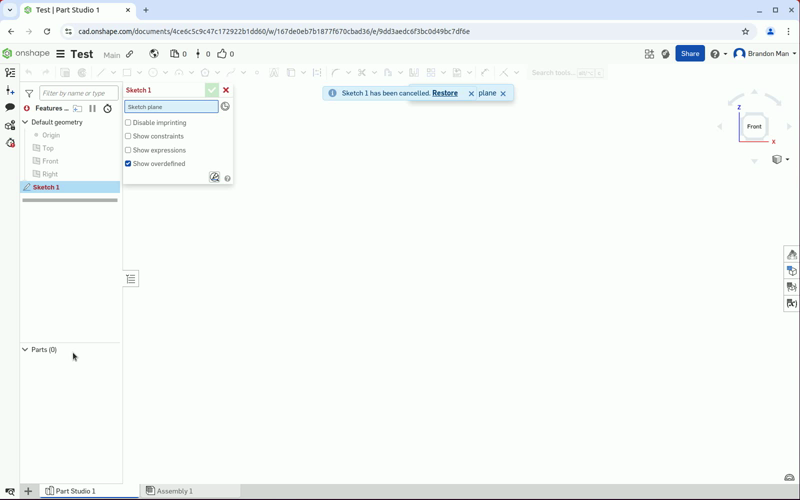
mouse_move(73, 163)
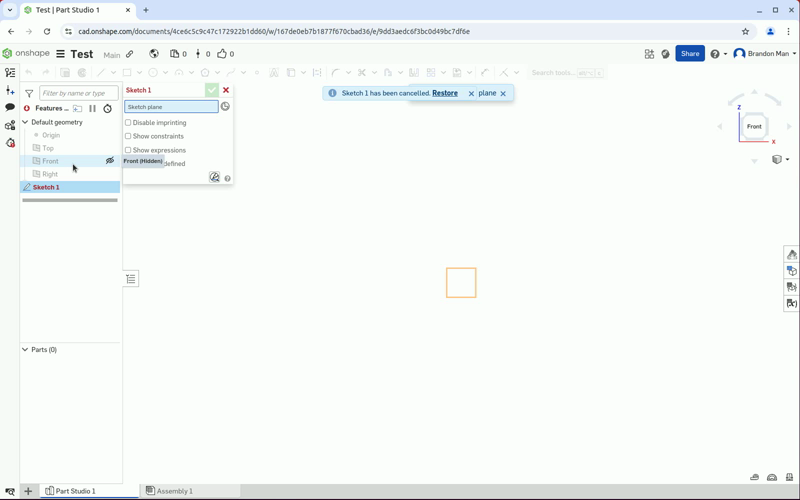
click(73, 163)
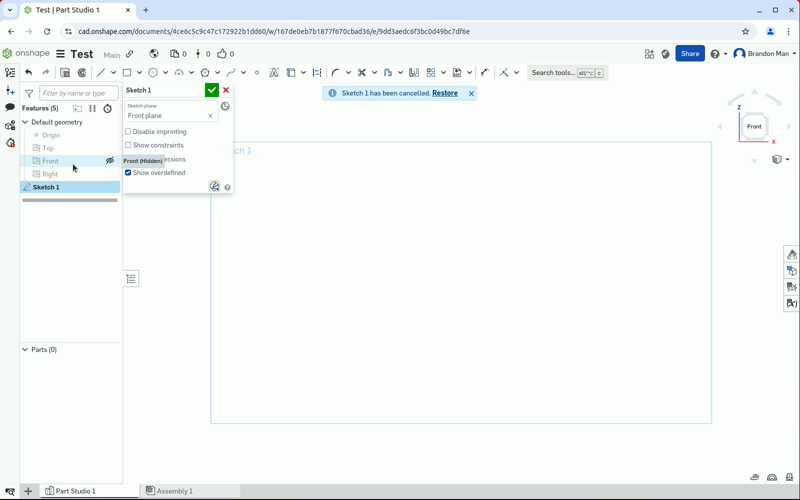
mouse_move(73, 352)
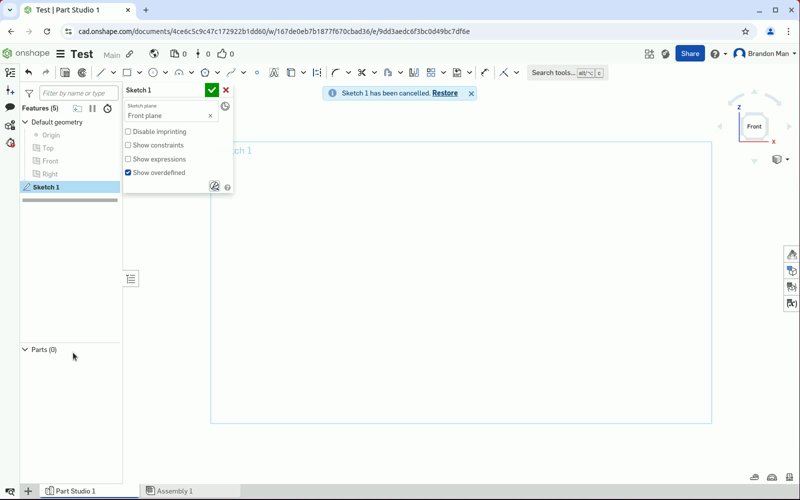
key(y)
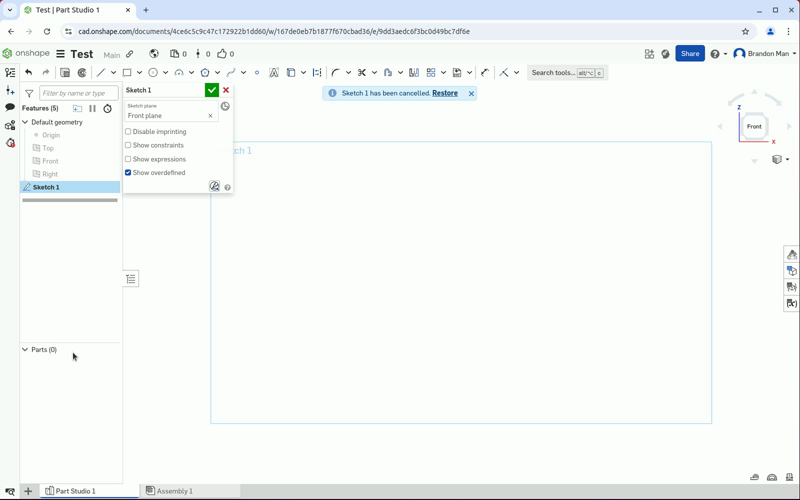
key(l)
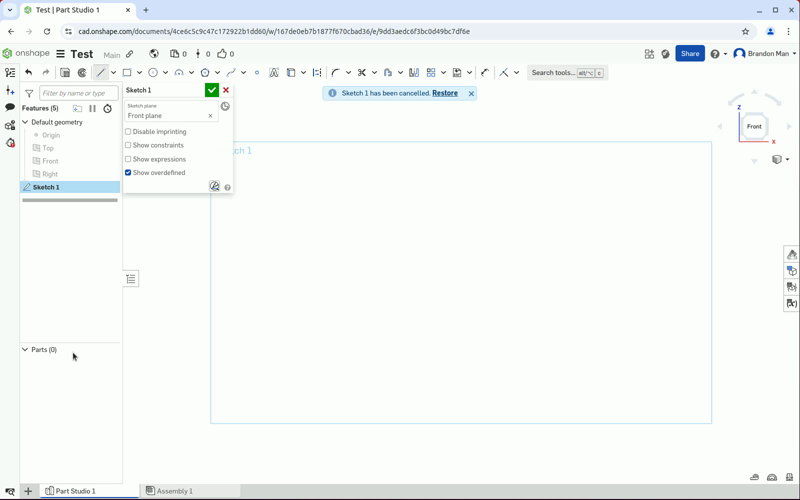
key_down(shift)
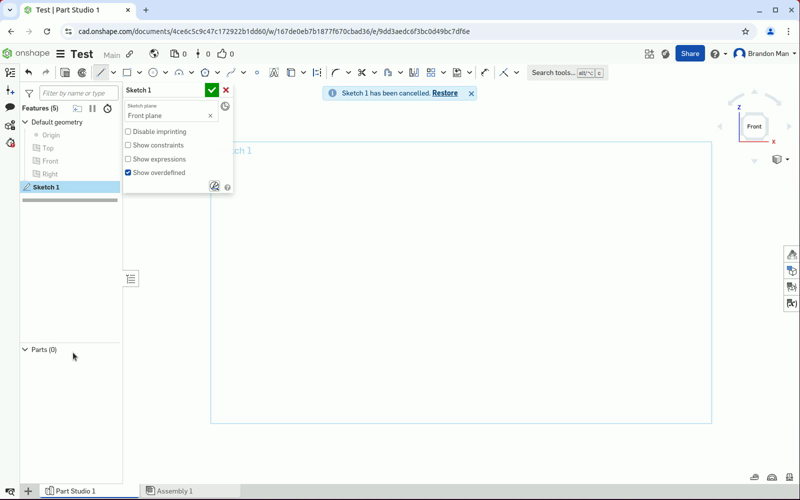
mouse_move(460, 282)
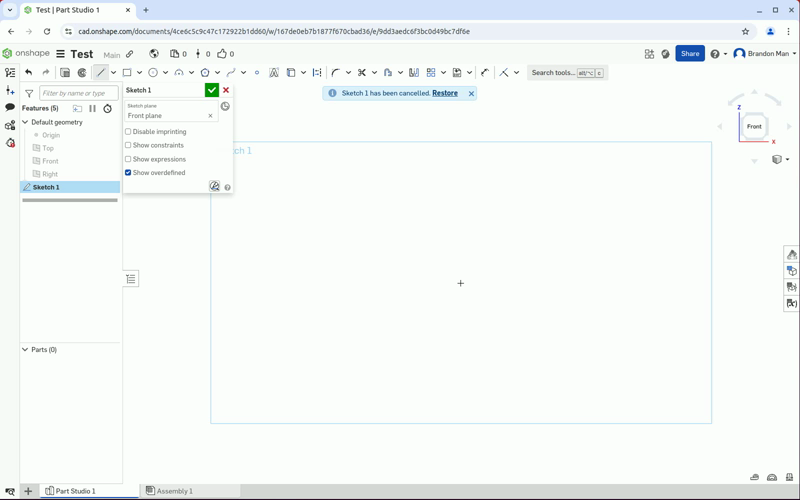
click(460, 282)
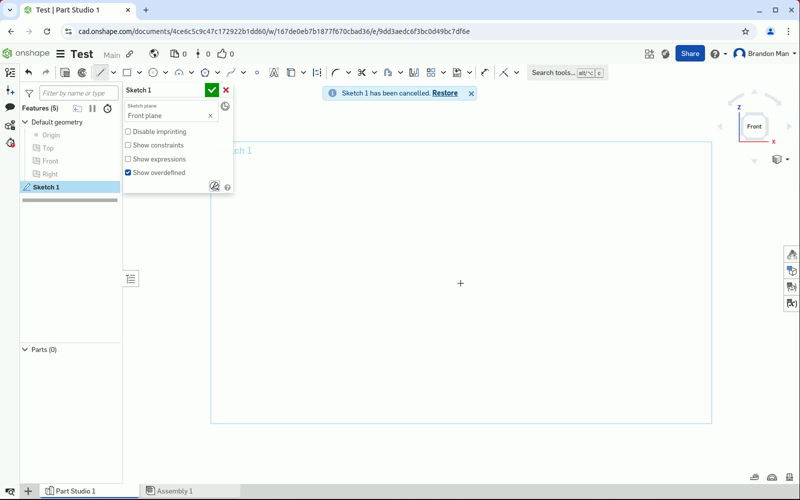
key_up(shift)
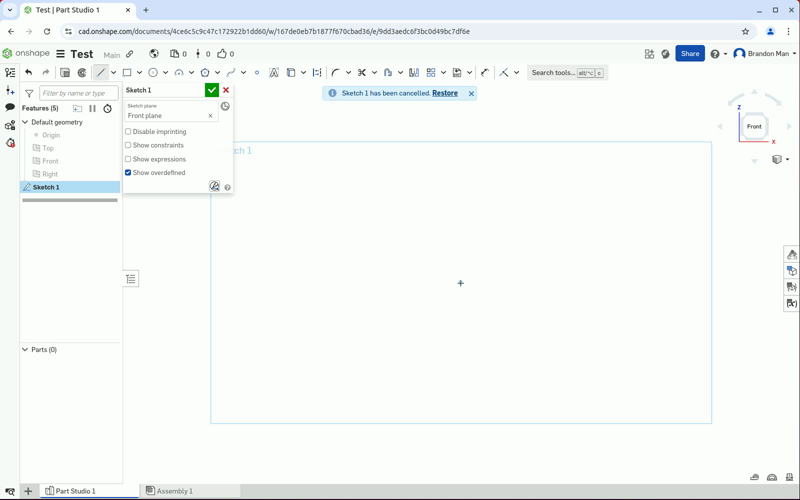
key_down(shift)
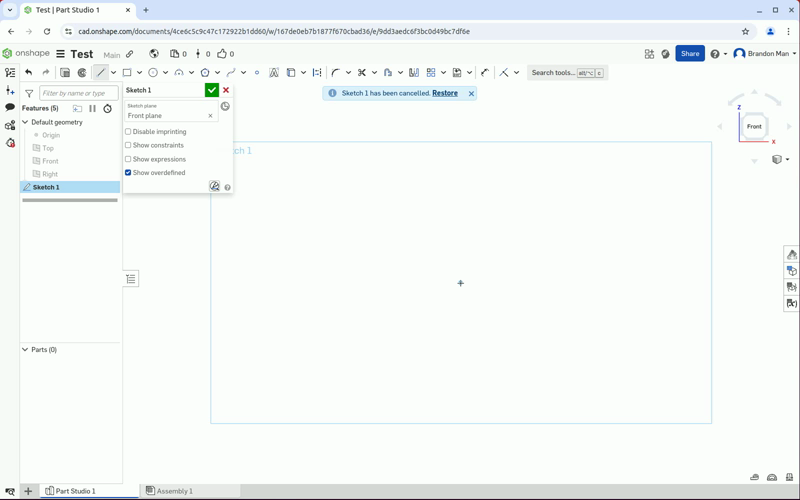
mouse_move(573, 282)
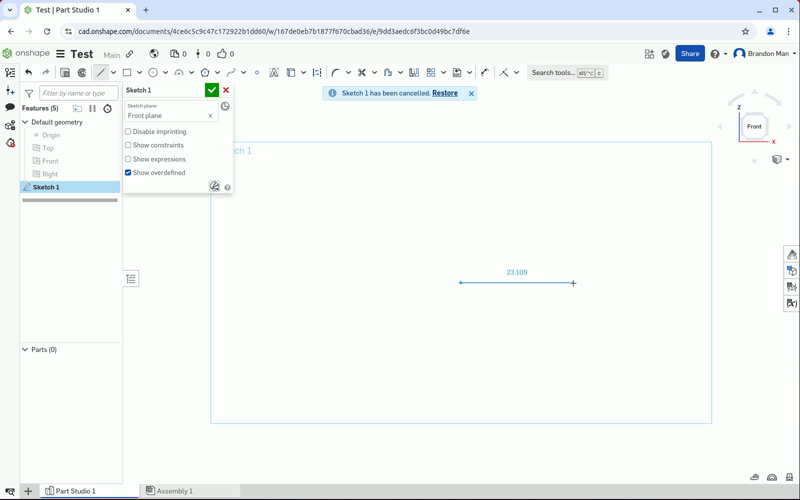
click(573, 282)
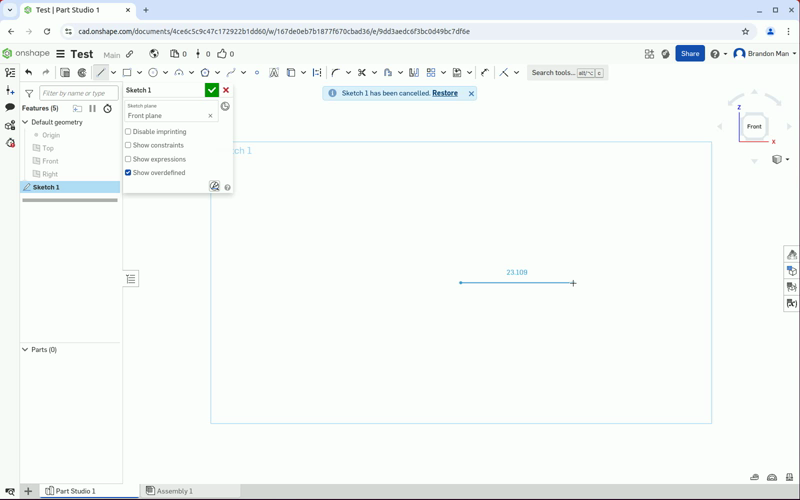
key_up(shift)
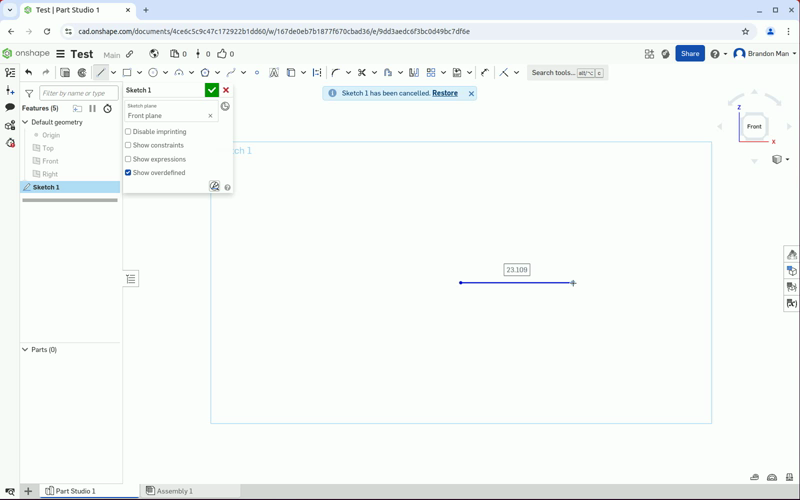
key_down(shift)
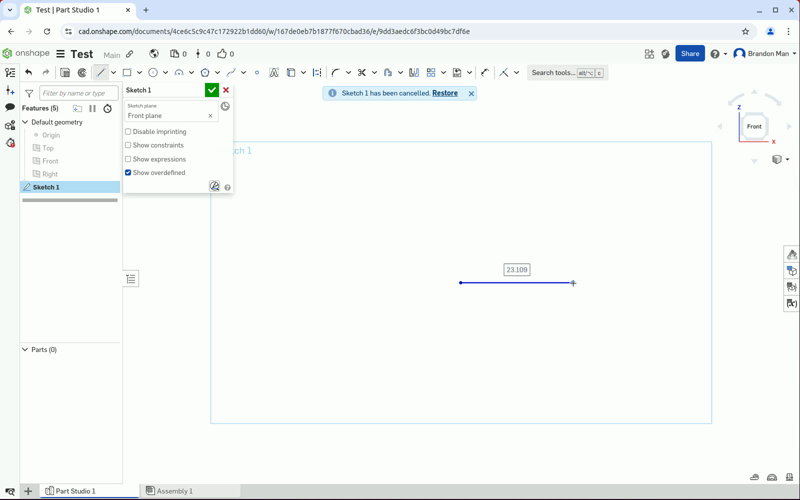
mouse_move(573, 216)
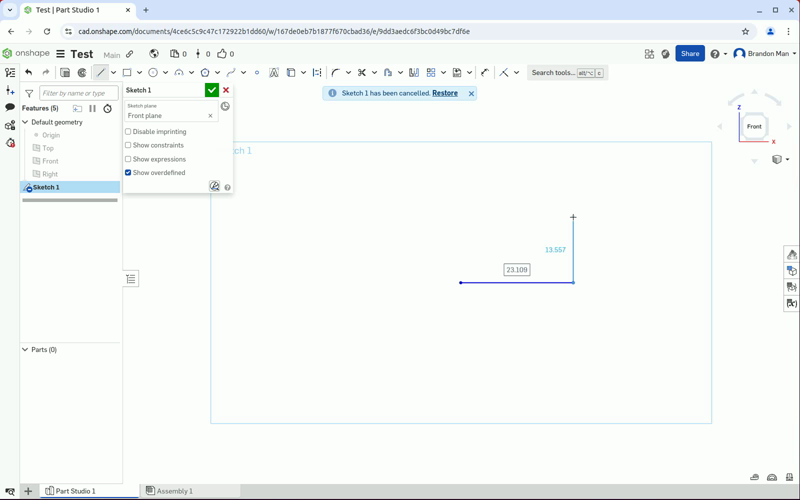
click(573, 216)
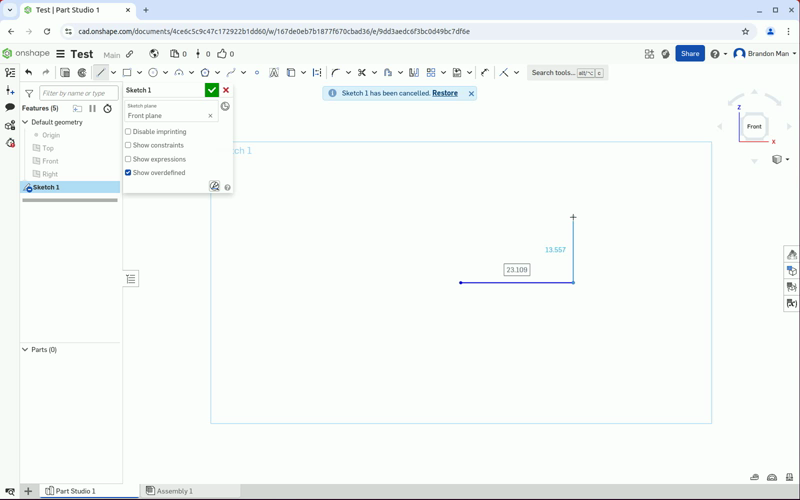
key_up(shift)
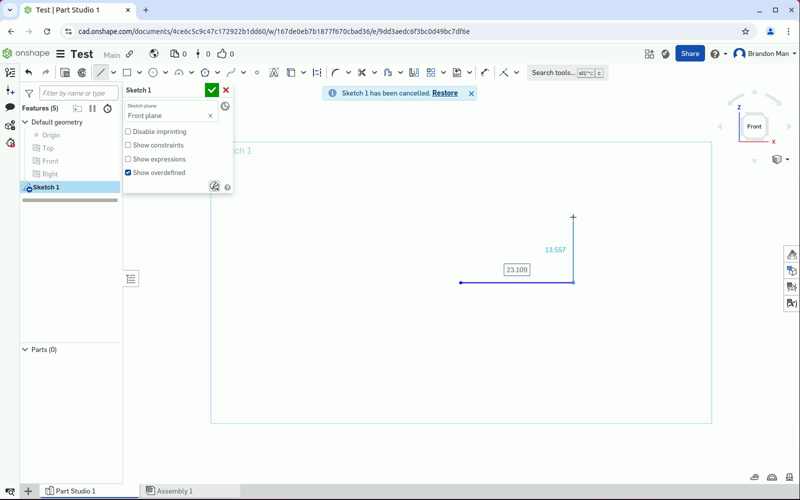
key_down(shift)
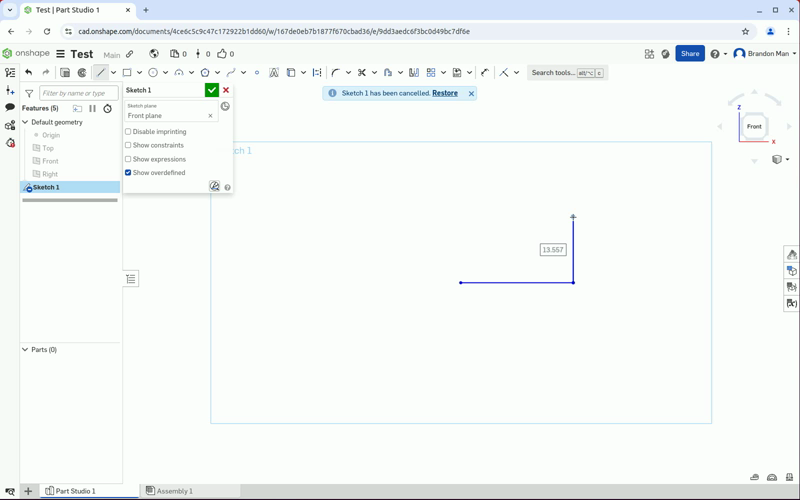
mouse_move(589, 216)
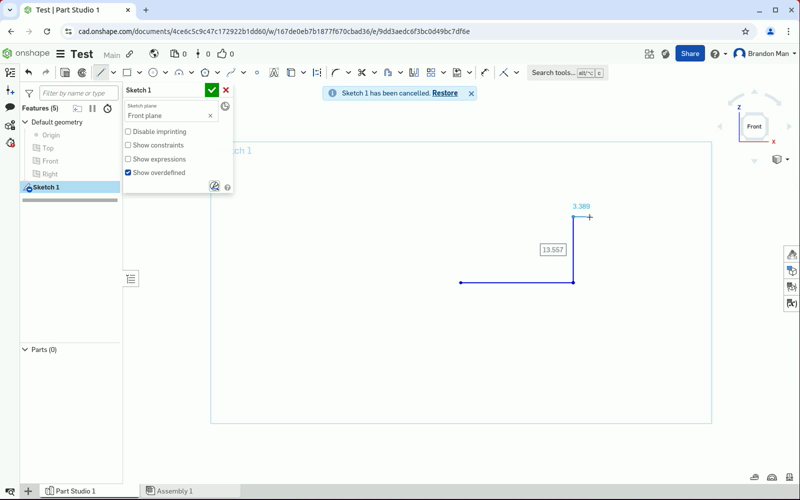
mouse_move(549, 216)
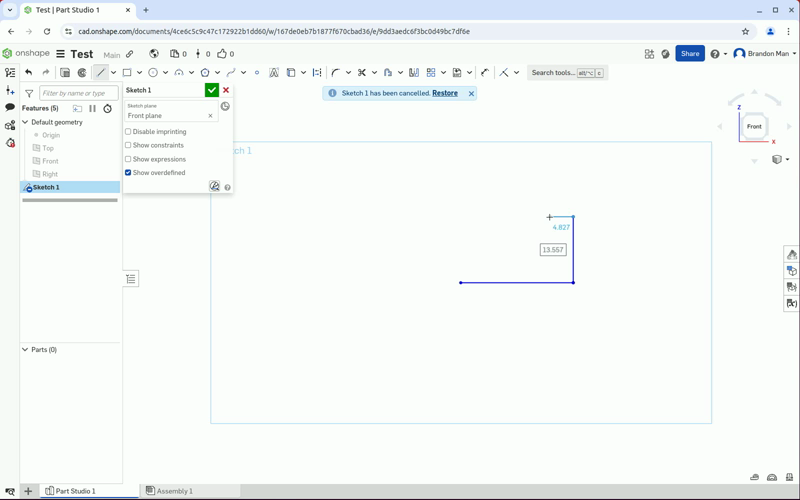
click(549, 216)
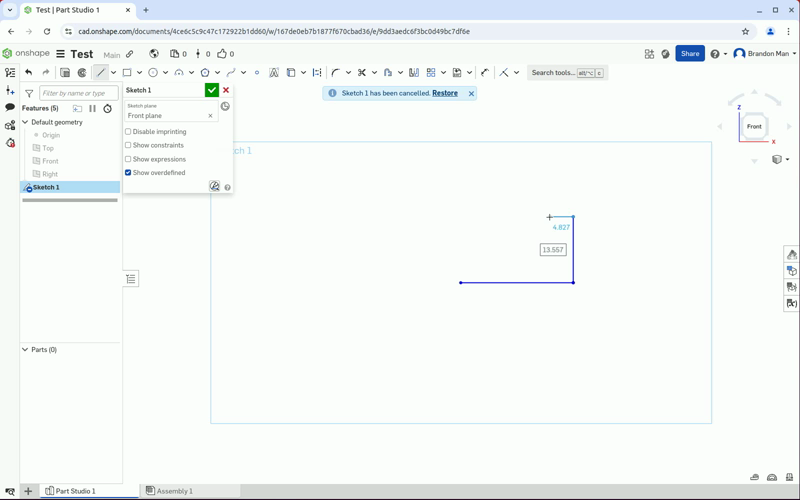
key_up(shift)
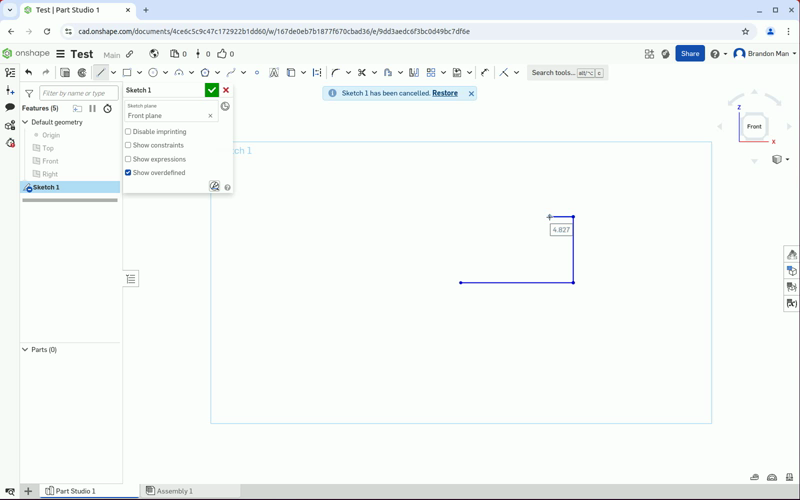
key_down(shift)
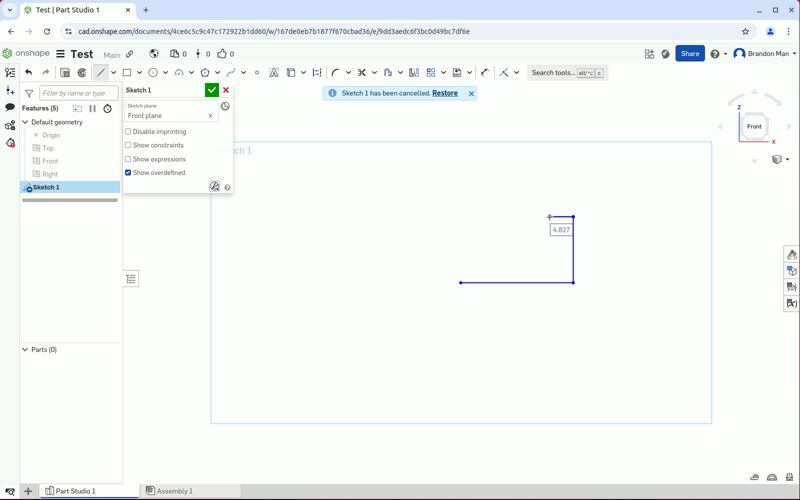
mouse_move(579, 216)
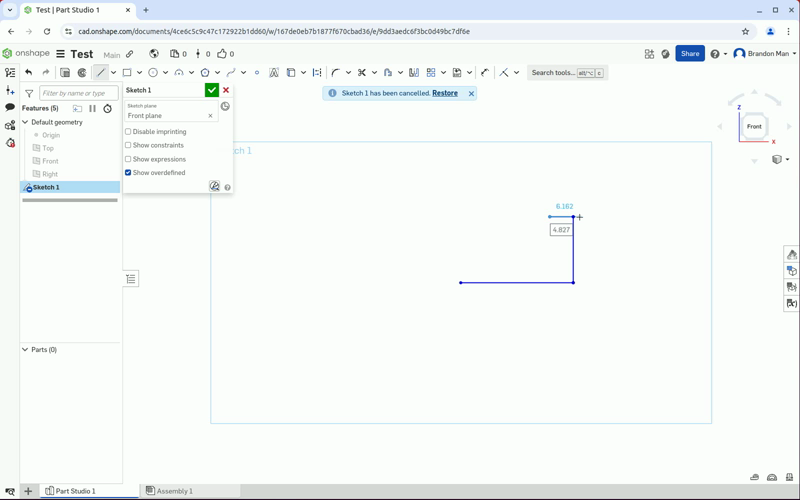
mouse_move(549, 248)
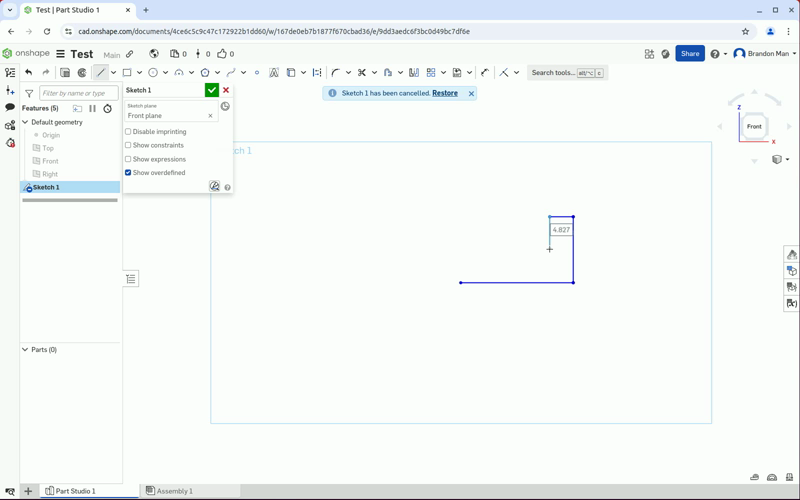
click(549, 248)
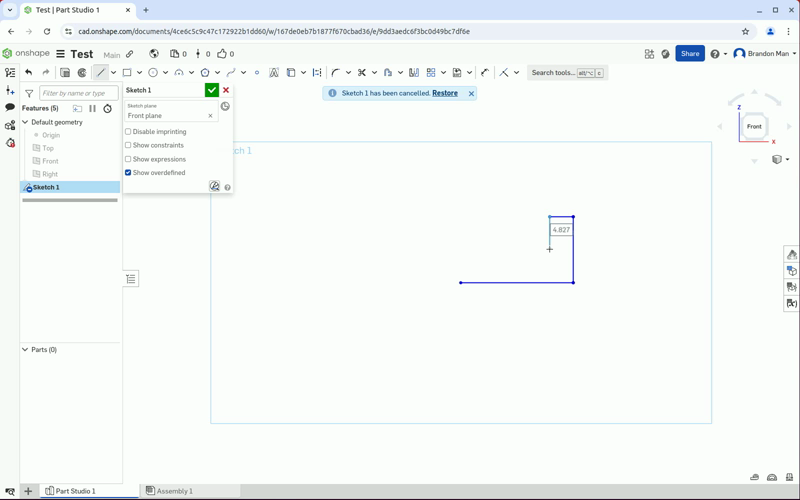
key_up(shift)
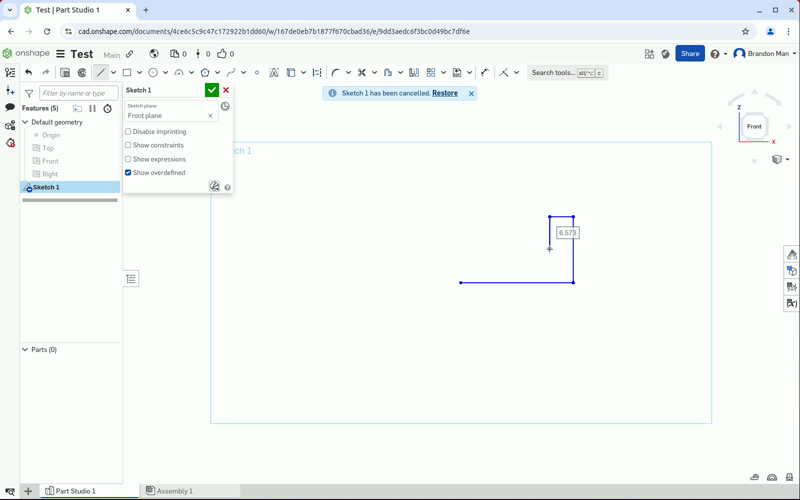
key_down(shift)
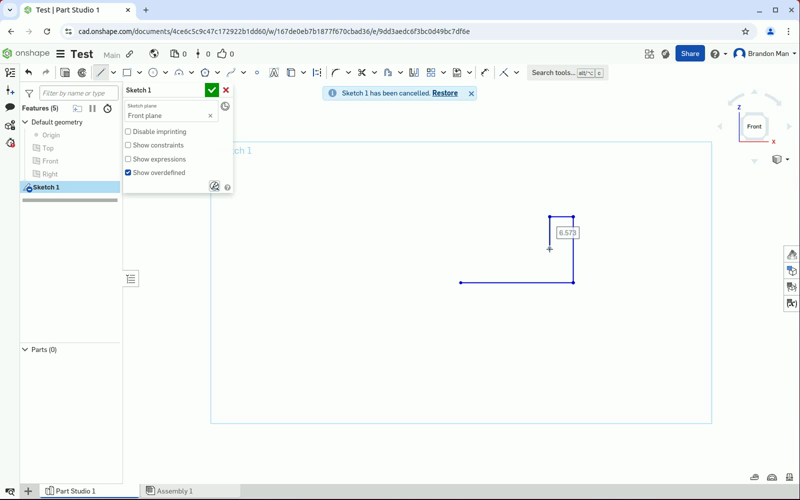
mouse_move(484, 248)
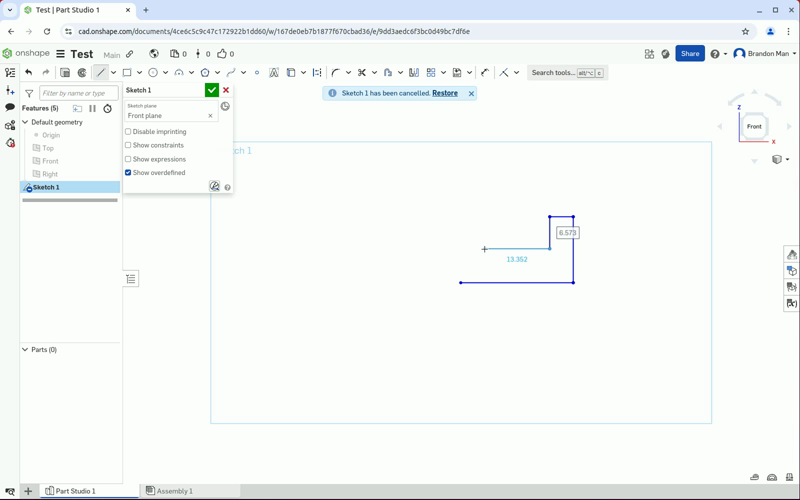
click(484, 248)
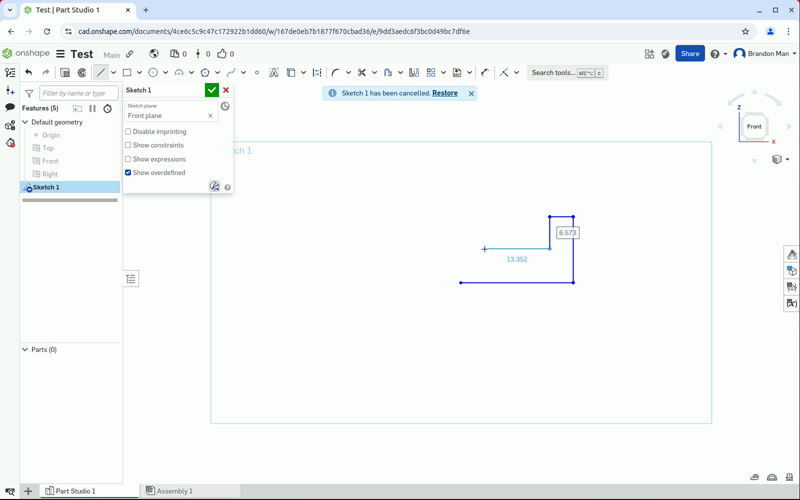
key_up(shift)
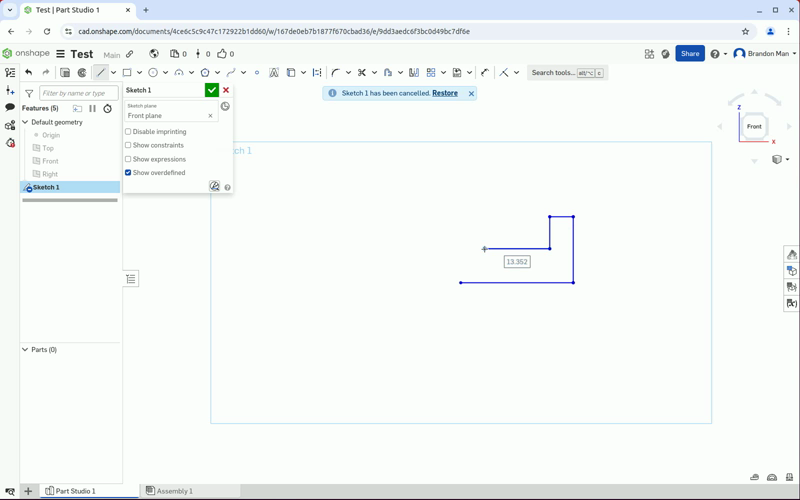
key_down(shift)
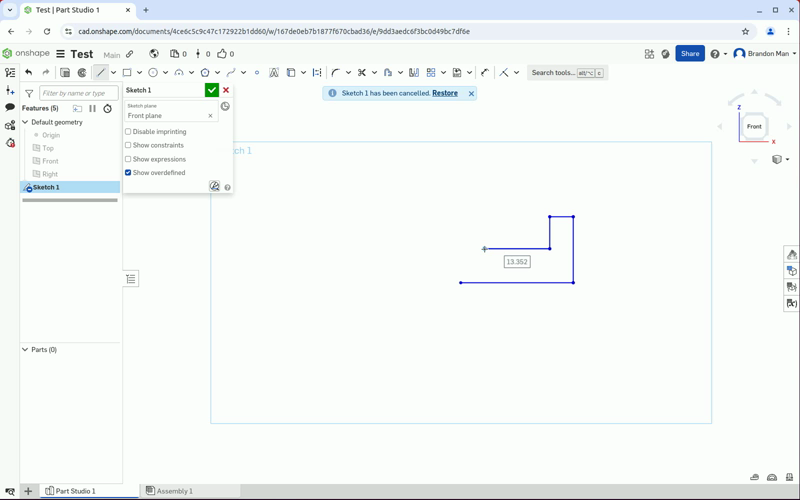
mouse_move(514, 248)
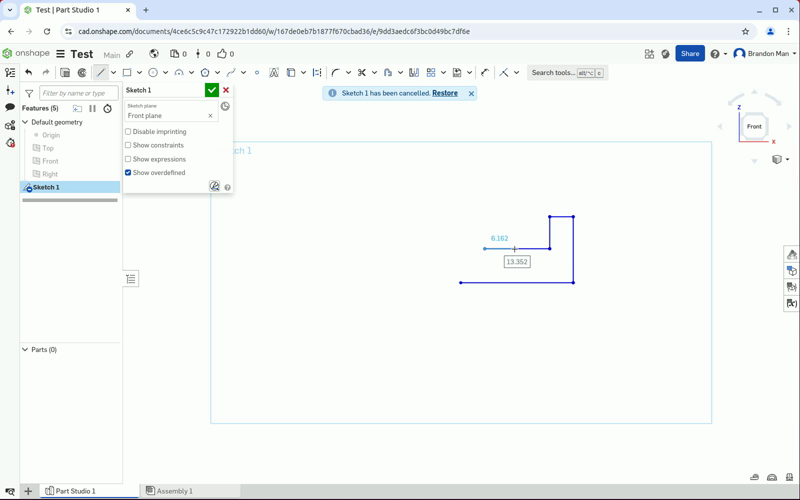
mouse_move(484, 216)
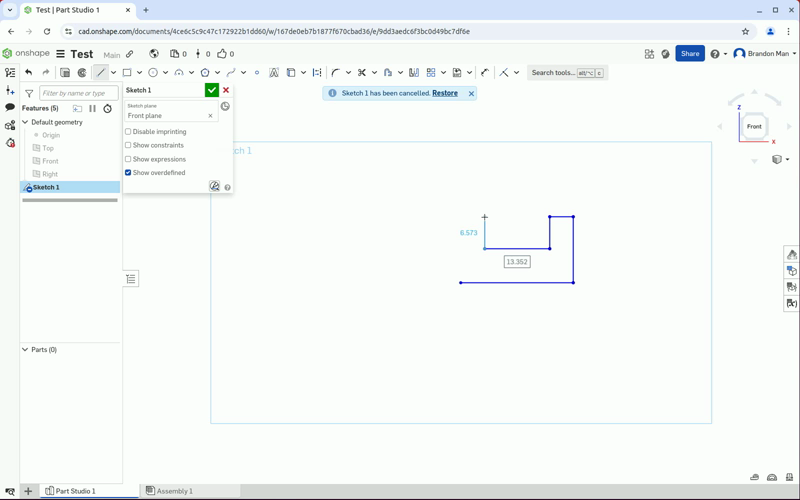
click(484, 216)
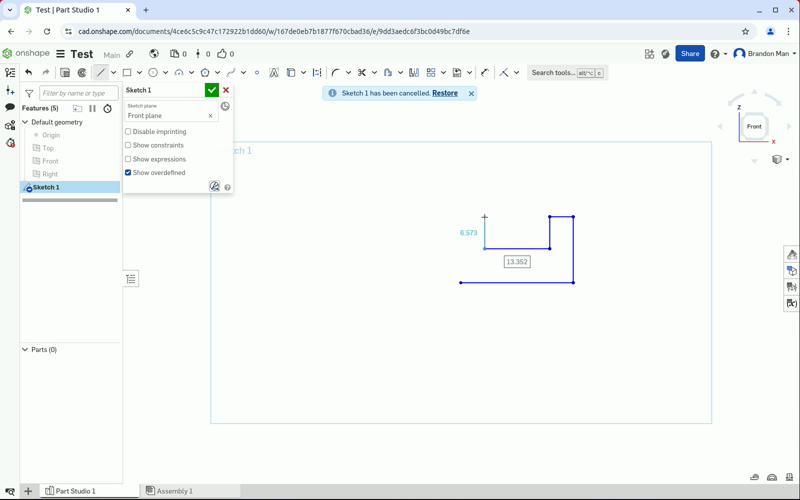
key_up(shift)
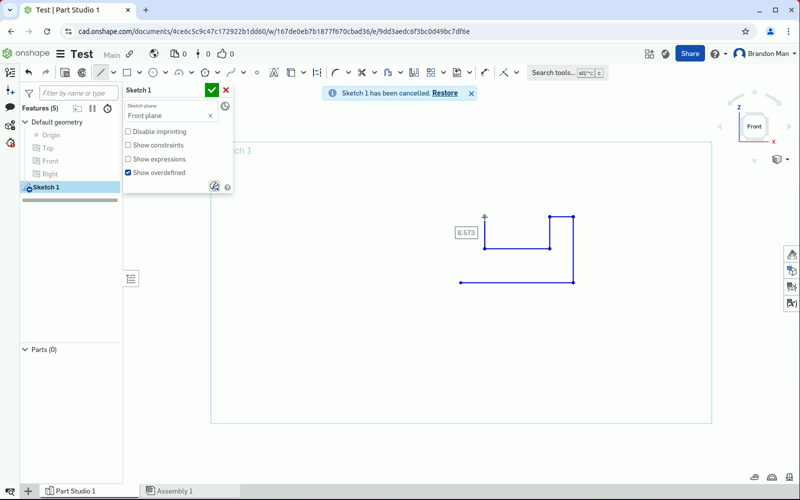
key_down(shift)
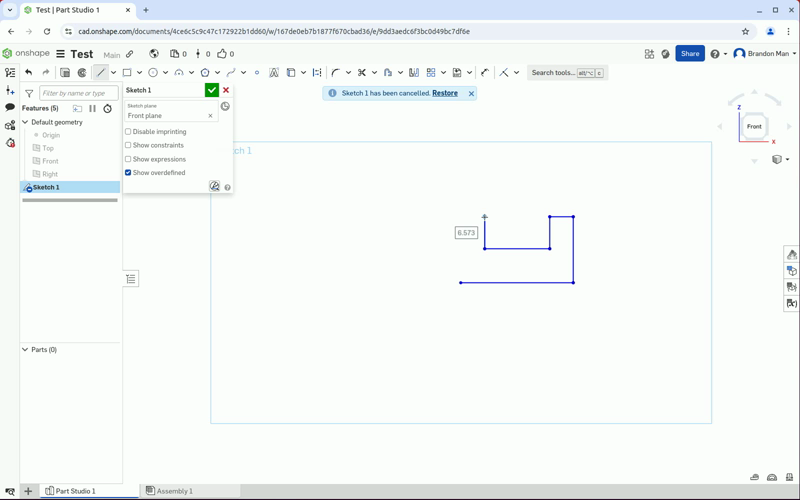
mouse_move(514, 216)
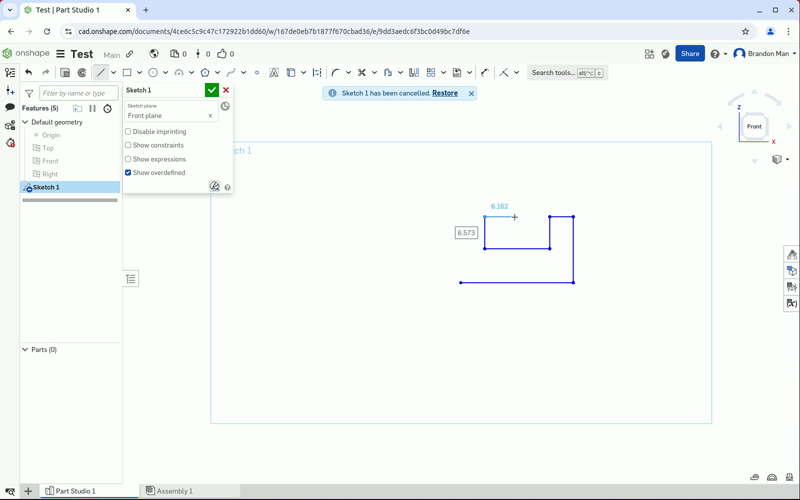
mouse_move(460, 216)
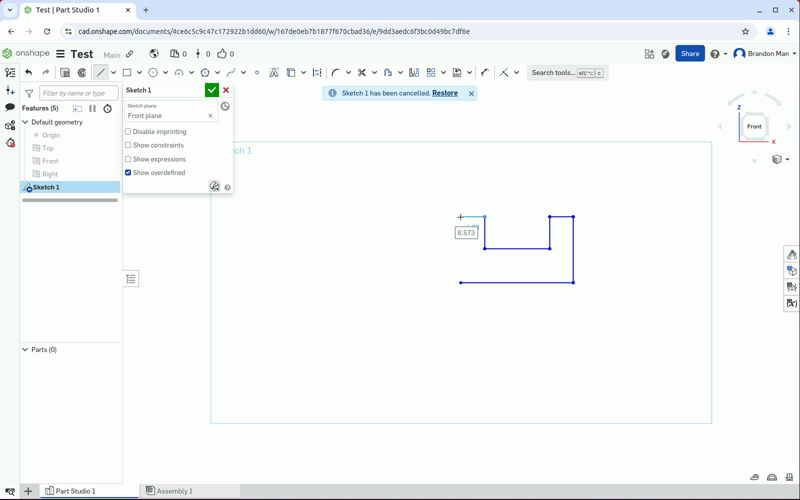
click(460, 216)
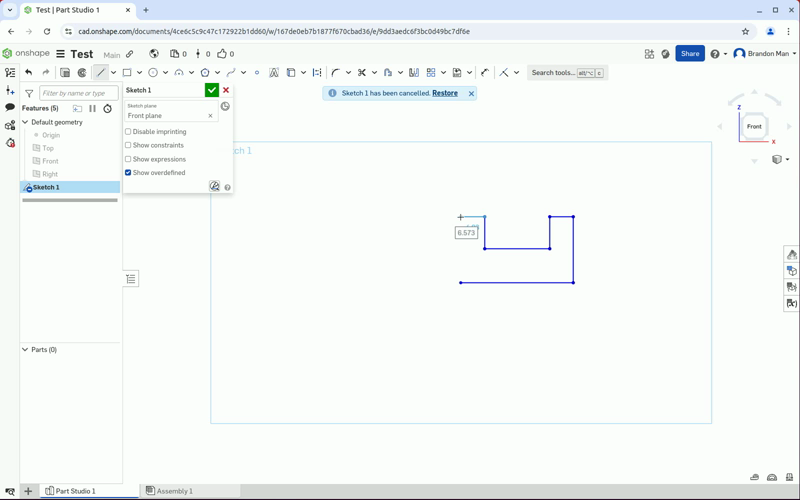
key_up(shift)
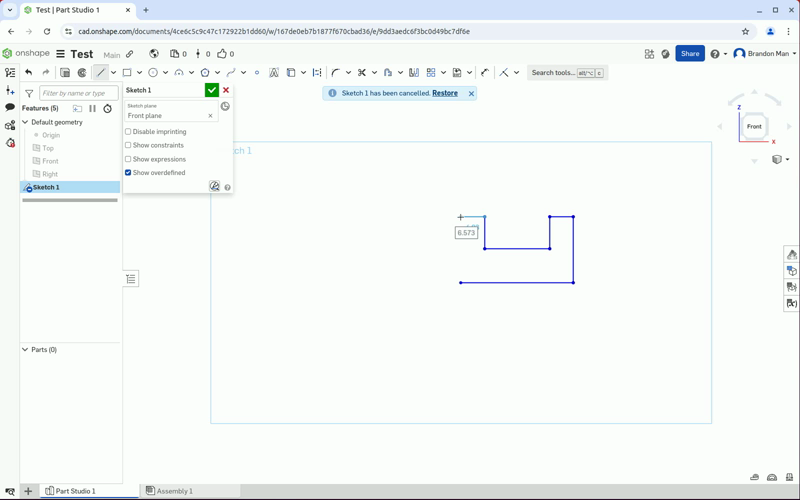
key_down(shift)
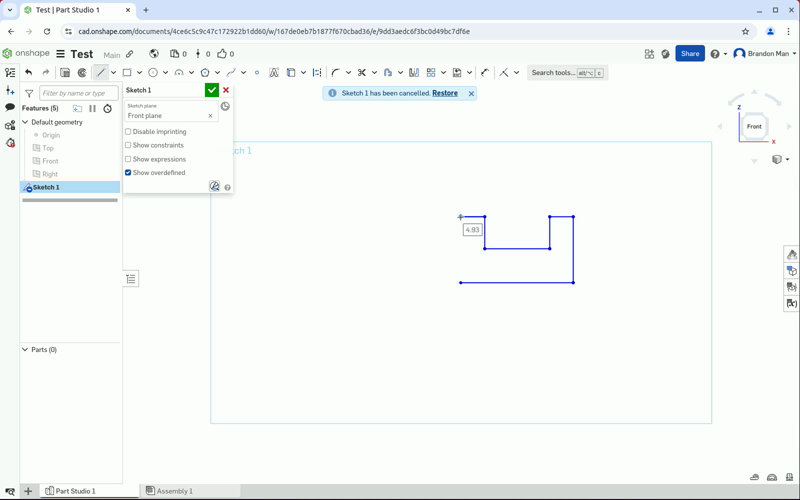
mouse_move(460, 282)
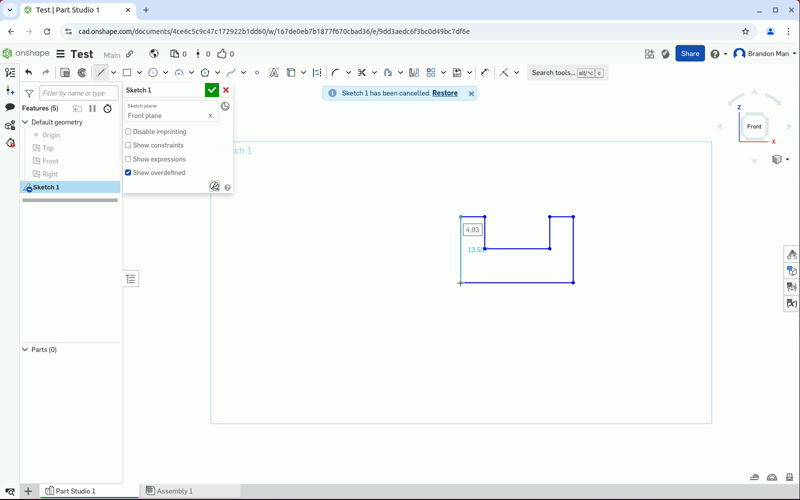
key_up(shift)
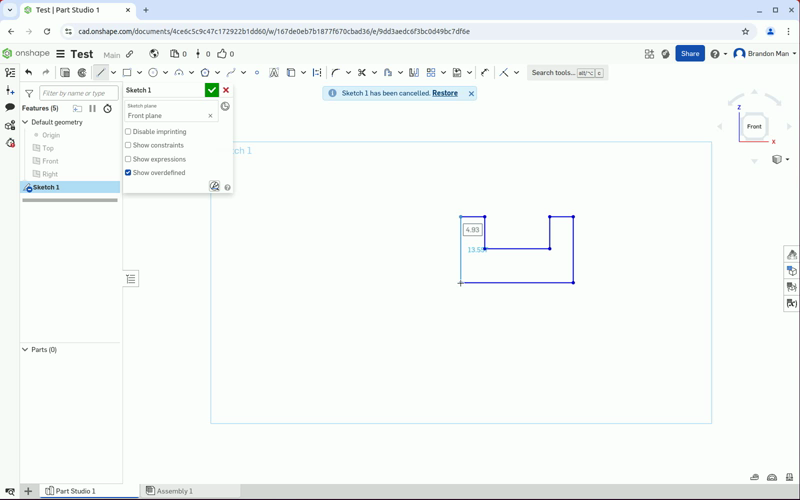
click(460, 282)
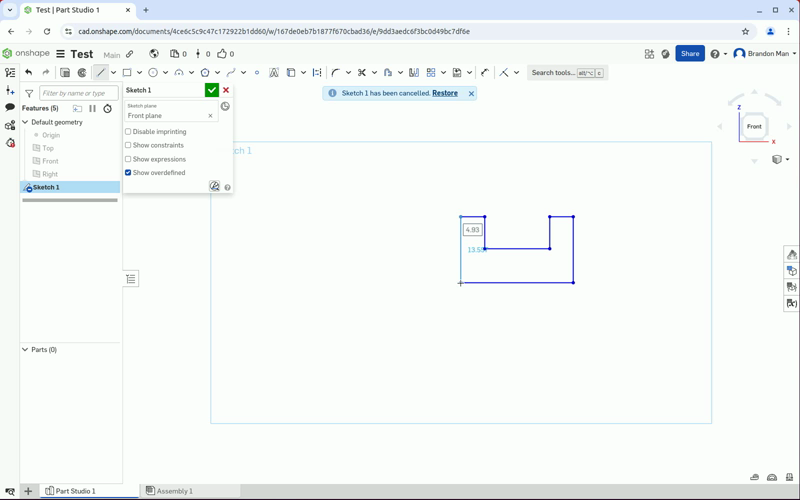
key(esc)
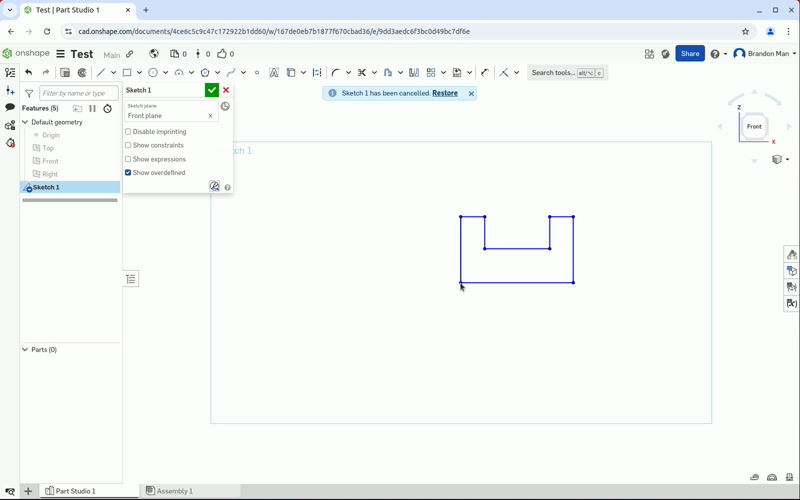
mouse_move(478, 230)
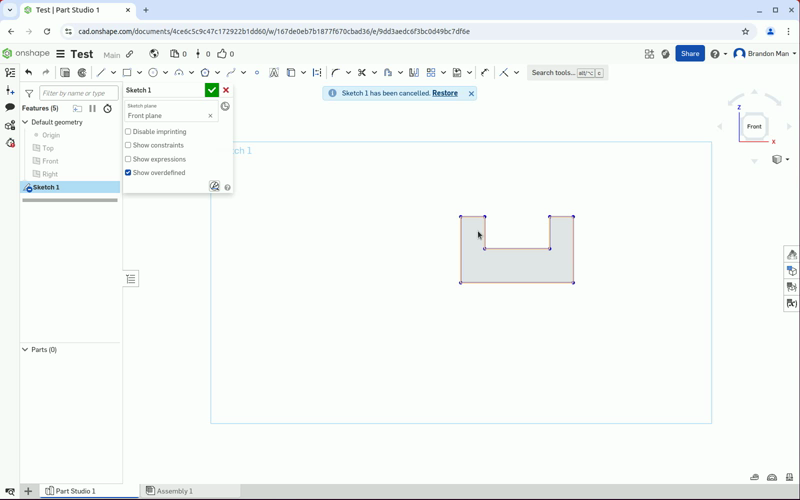
click(478, 230)
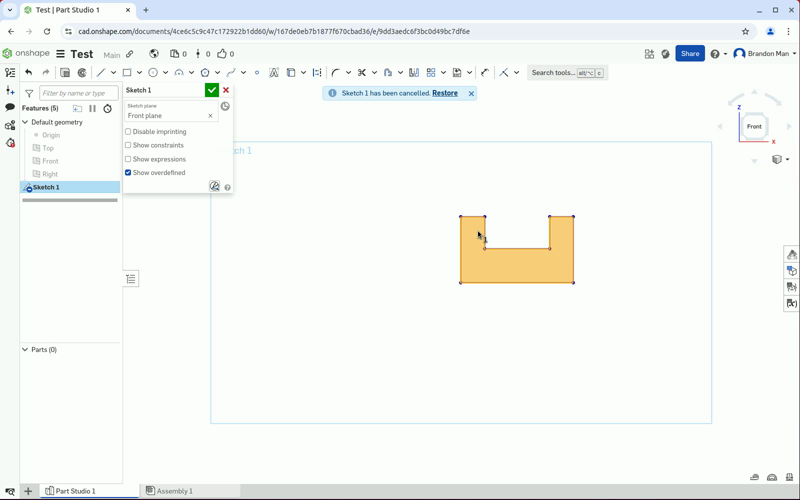
mouse_move(73, 352)
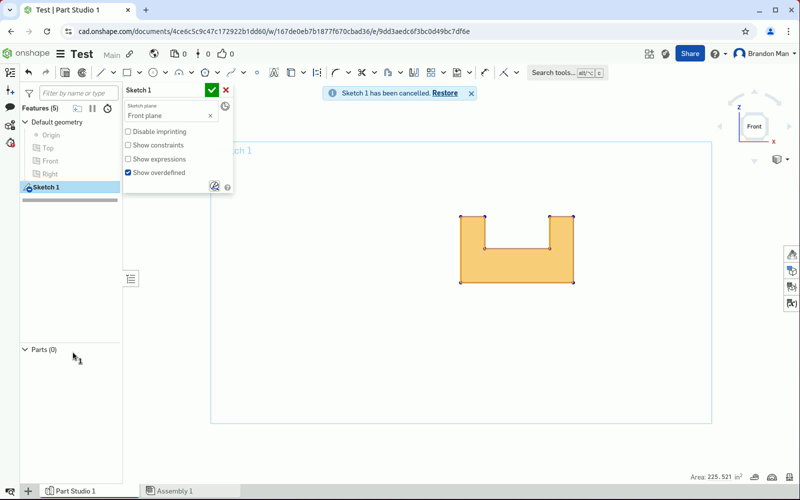
key(shift+y)
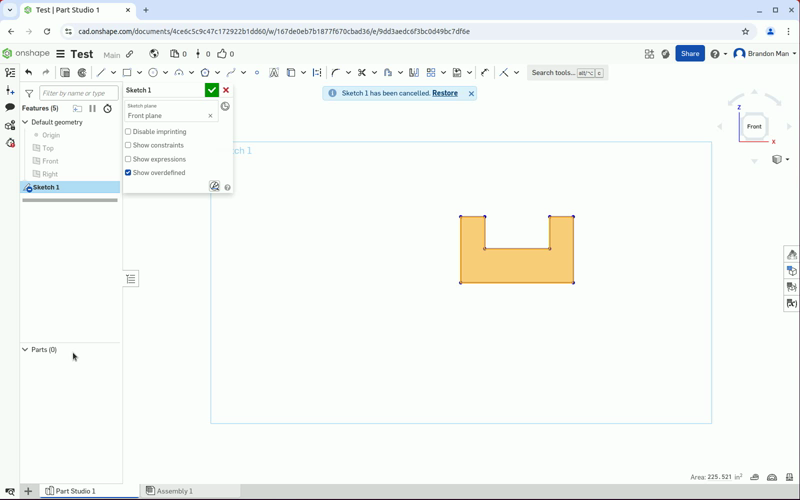
key(shift+e)
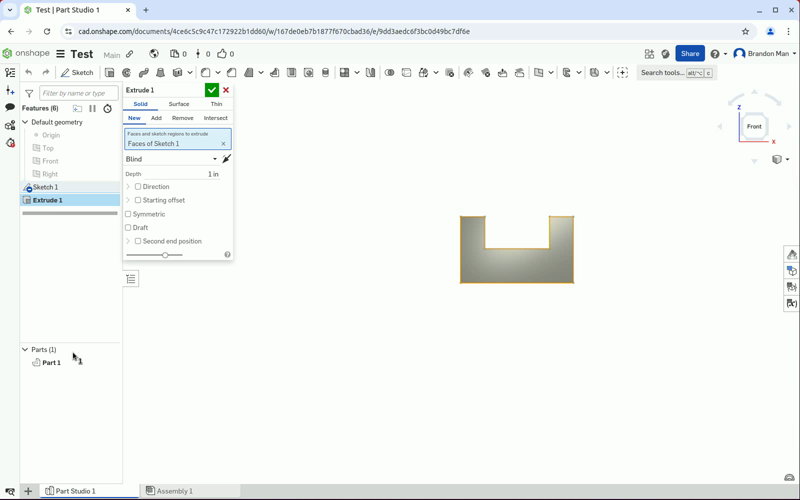
mouse_move(143, 106)
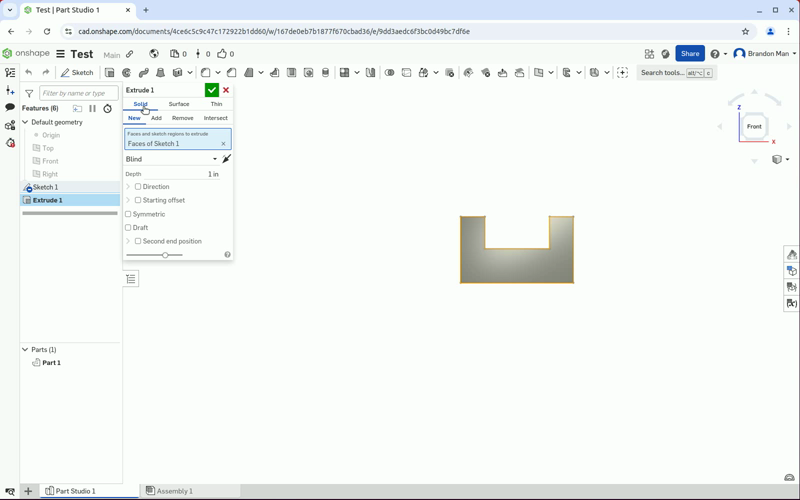
click(143, 106)
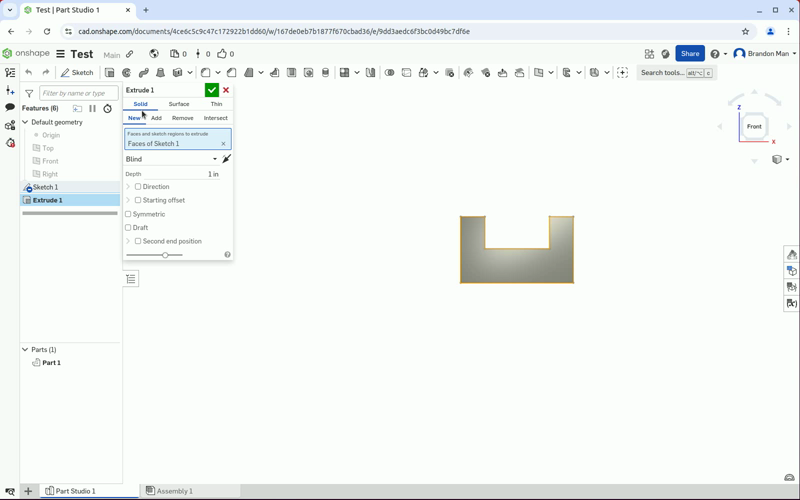
mouse_move(137, 120)
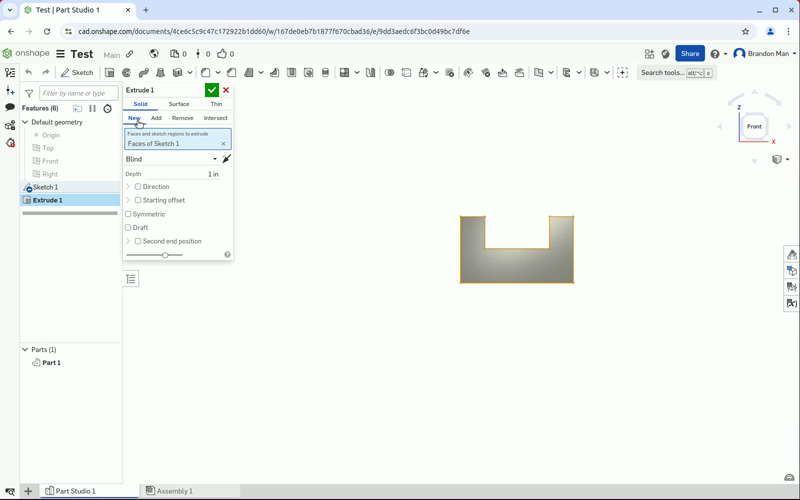
click(137, 120)
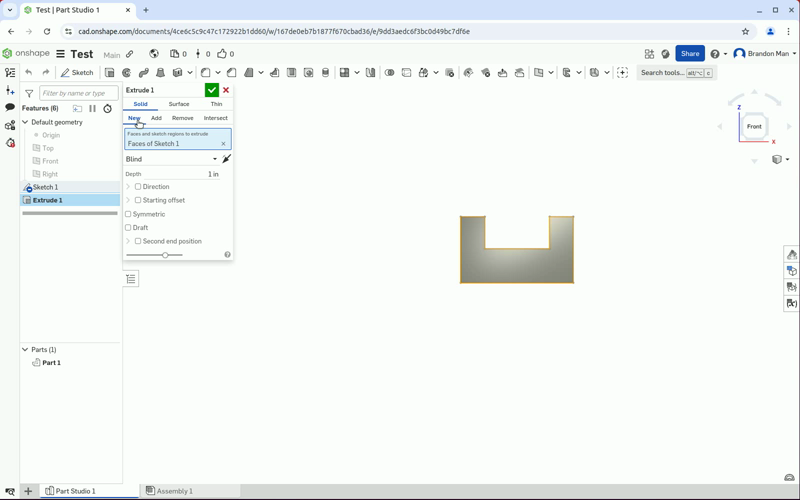
key(tab, 4)
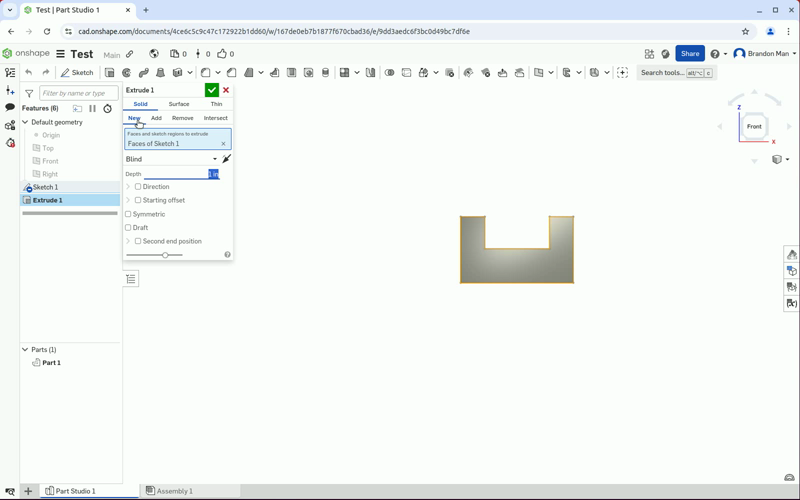
text(11.073)
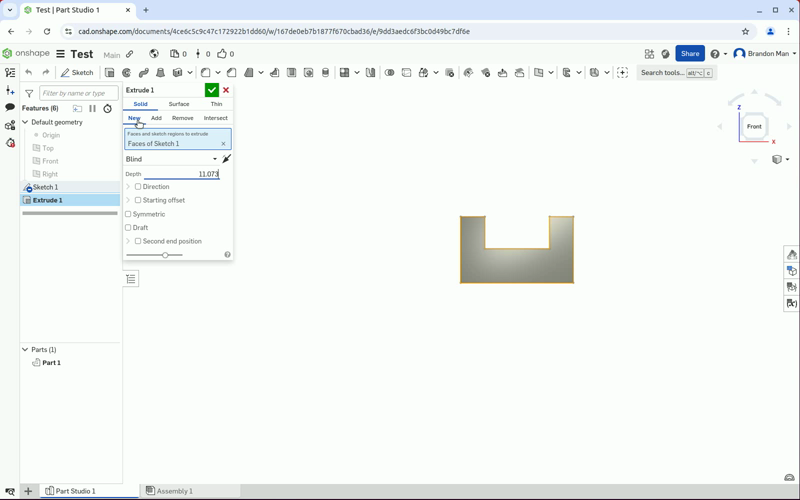
key(enter)
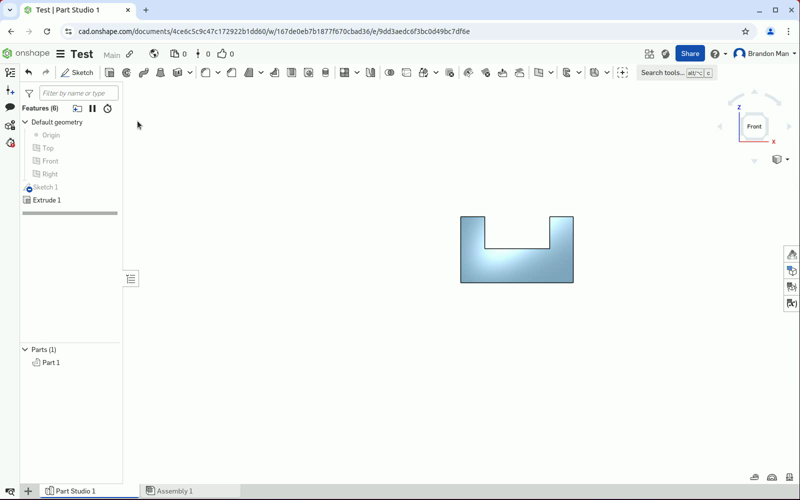
key(shift+h)
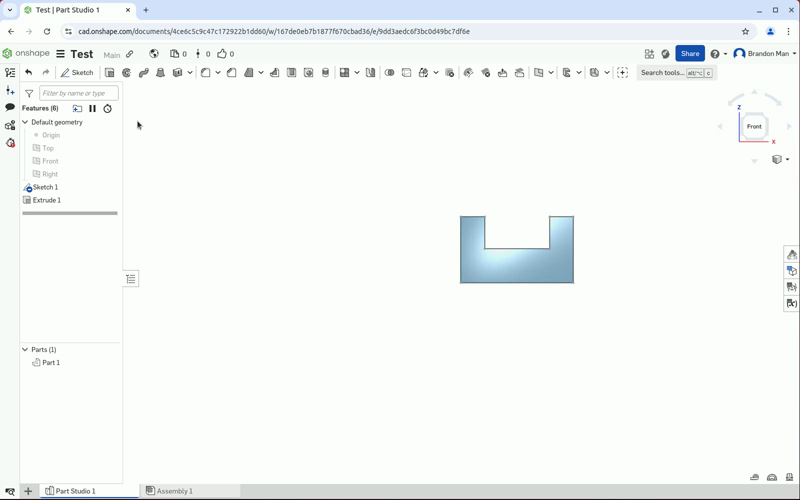
key(shift+h)
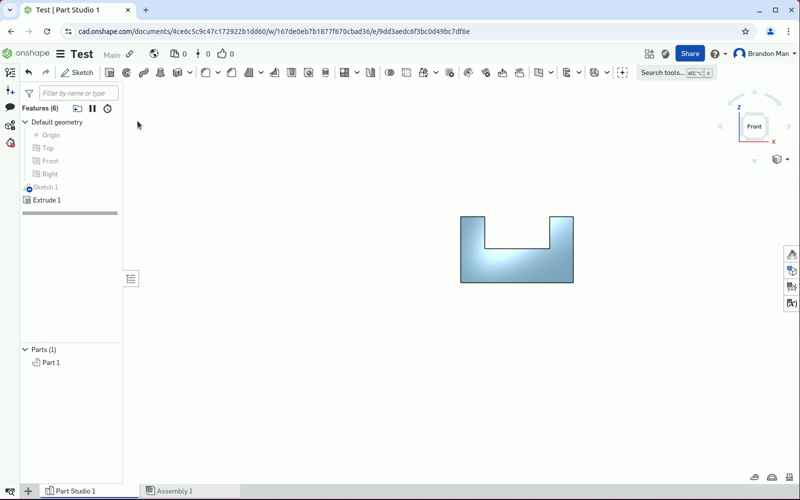
mouse_move(73, 189)
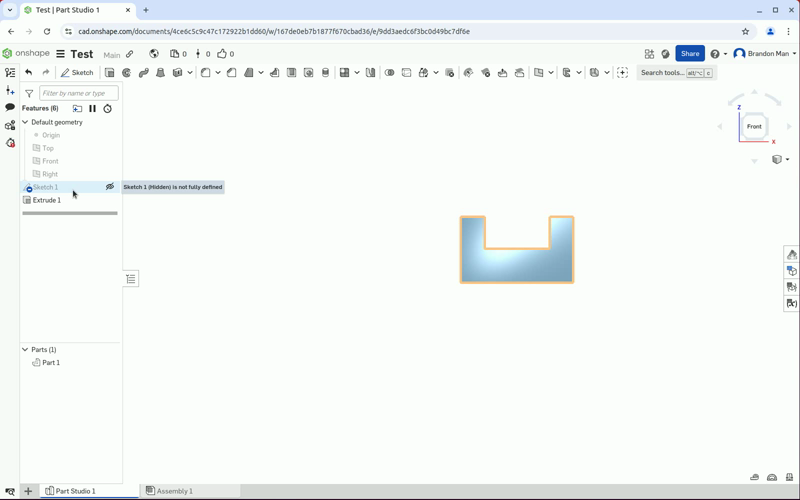
click(73, 189)
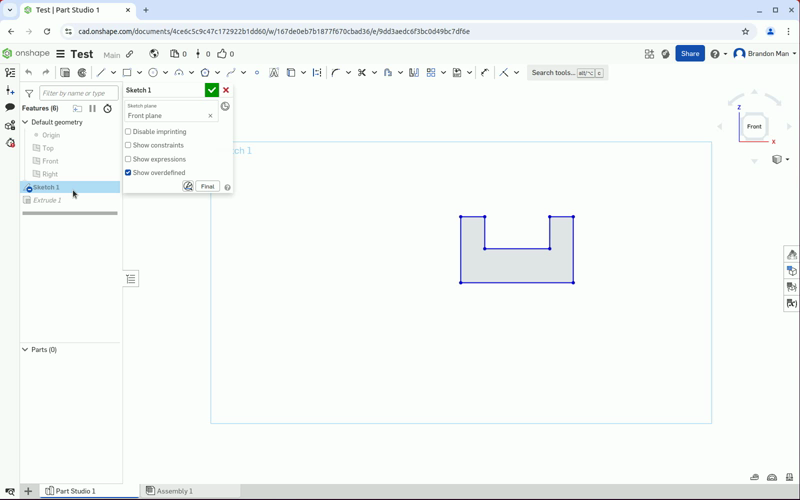
mouse_move(229, 92)
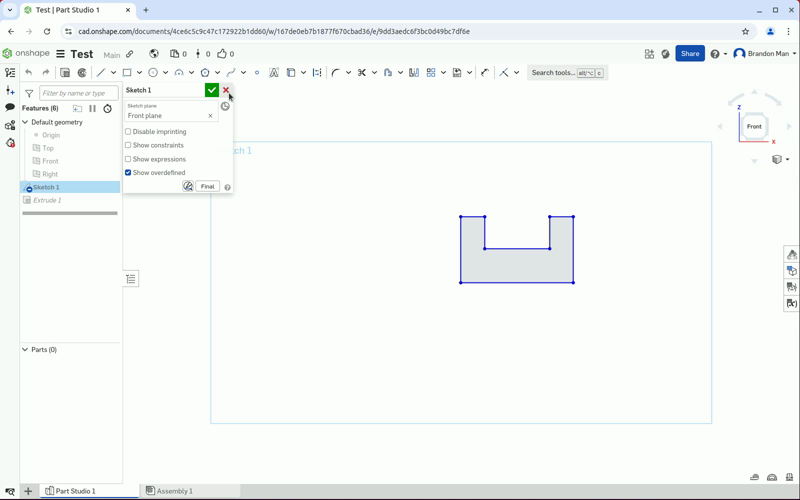
click(229, 92)
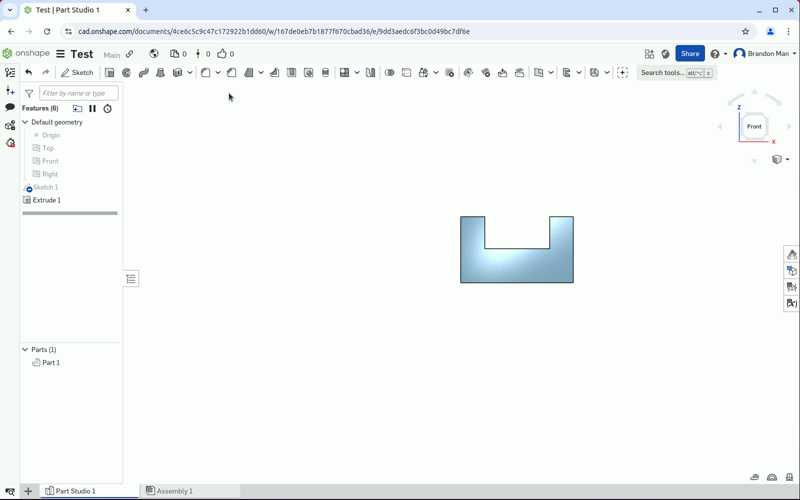
mouse_move(73, 352)
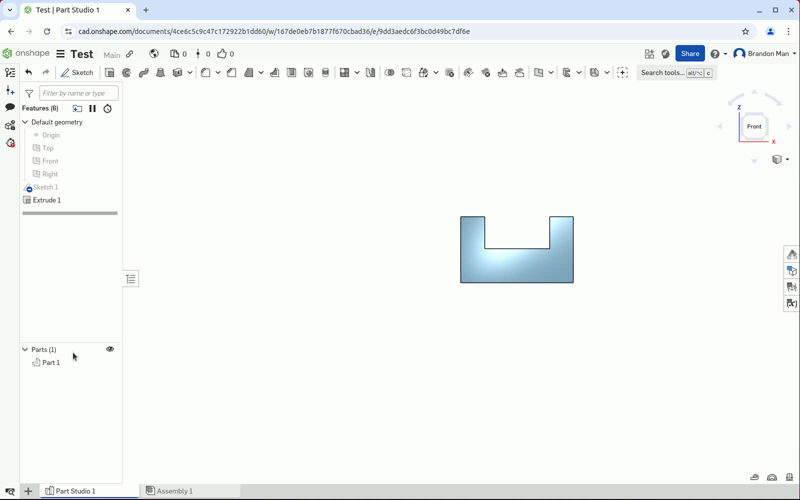
key(y)
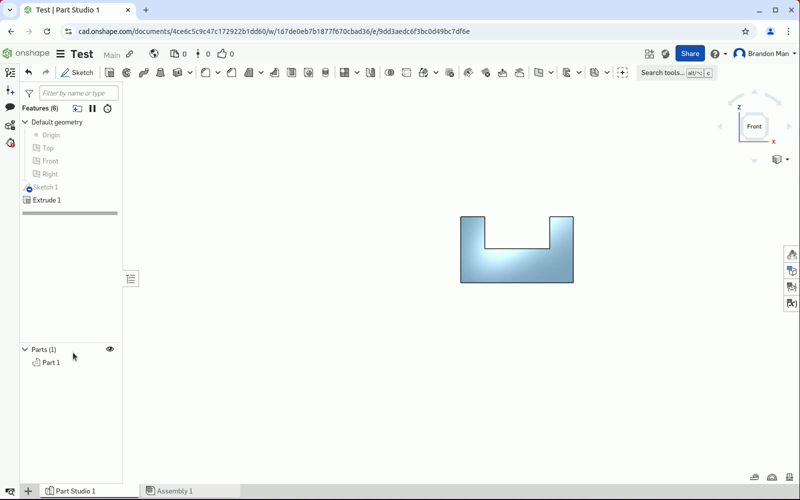
key(shift+p)
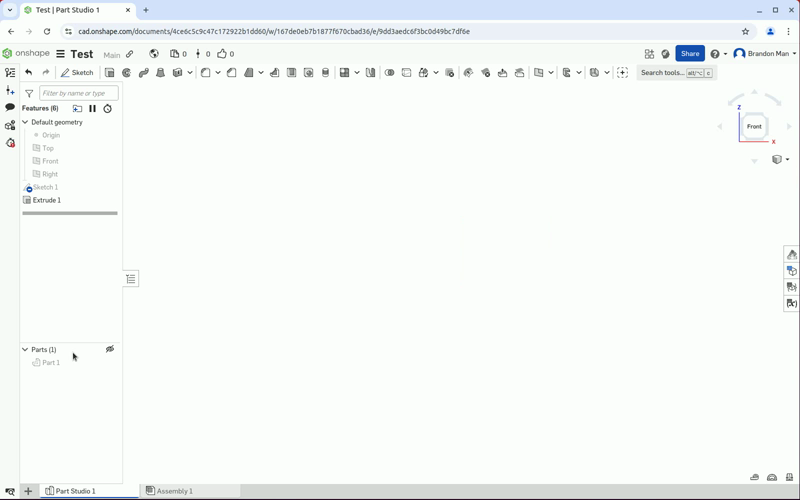
key(space)
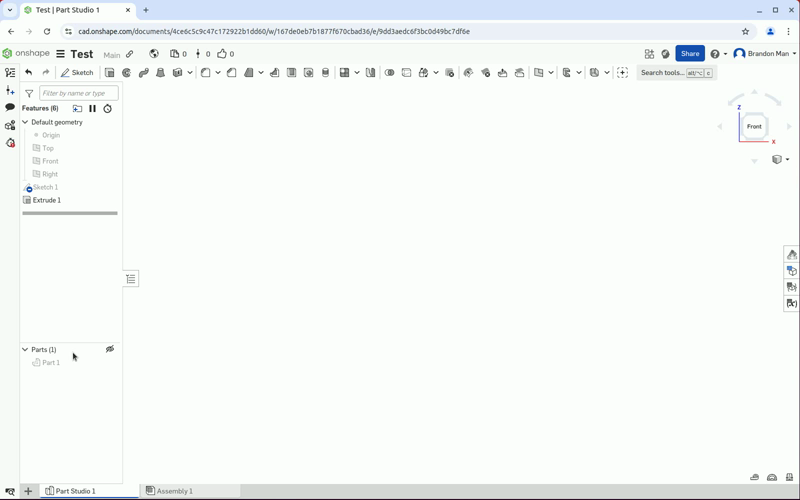
key_down(shift)
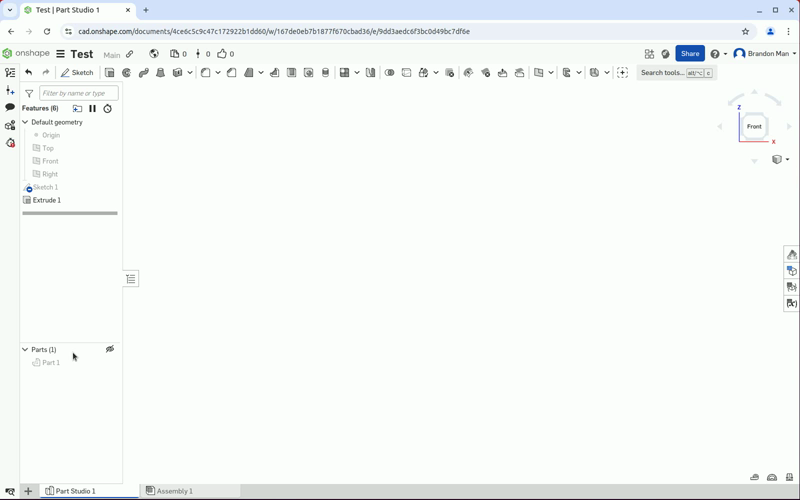
key(down)
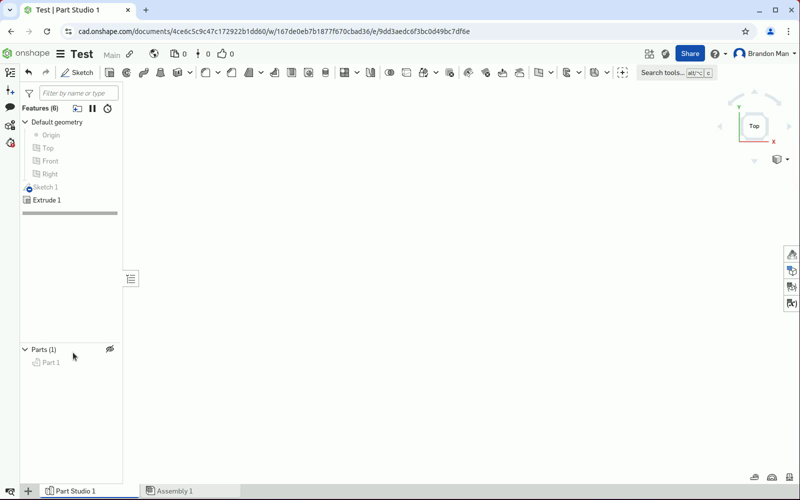
key_up(shift)
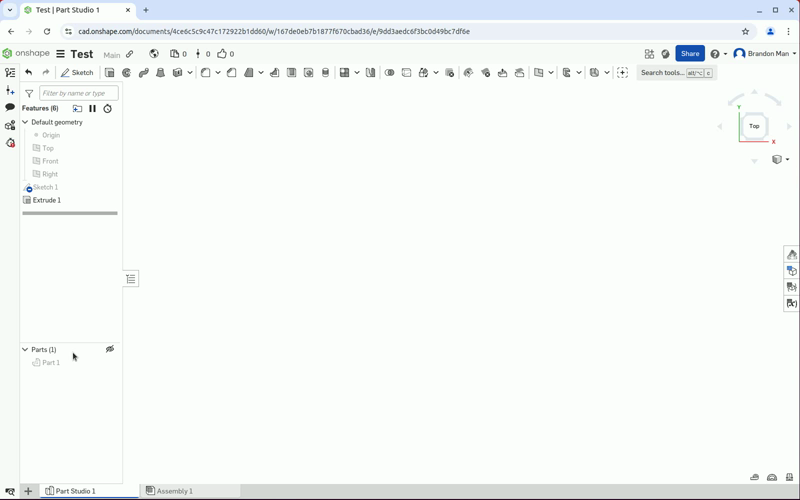
mouse_move(73, 352)
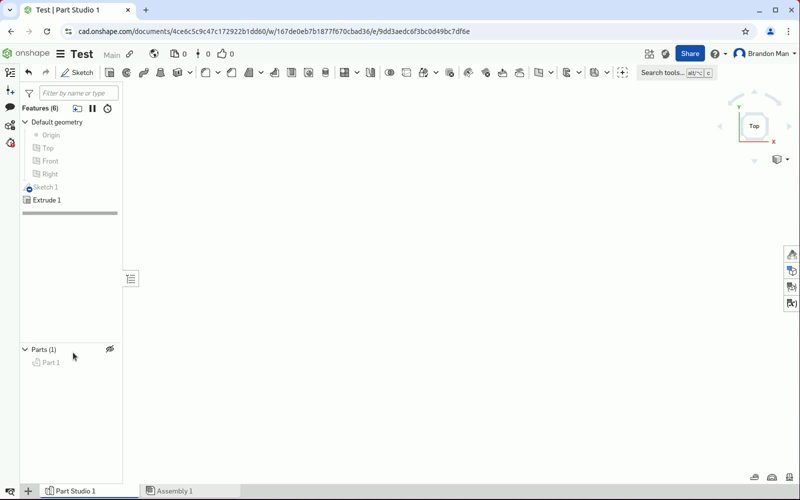
key(shift+y)
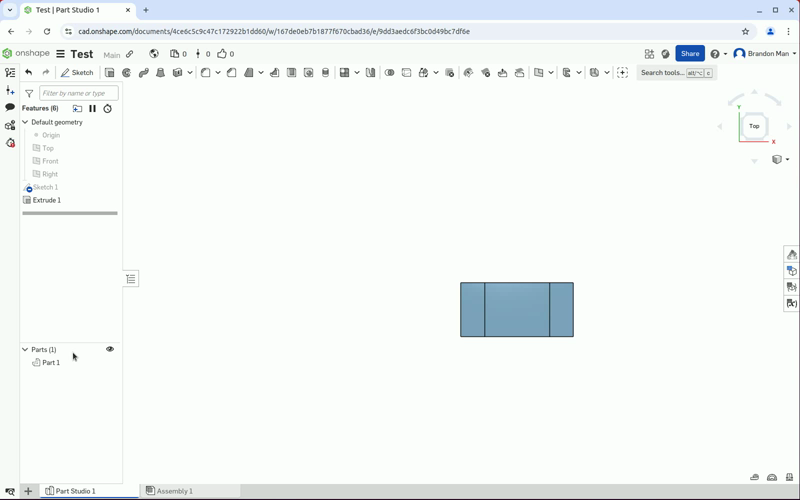
mouse_move(541, 75)
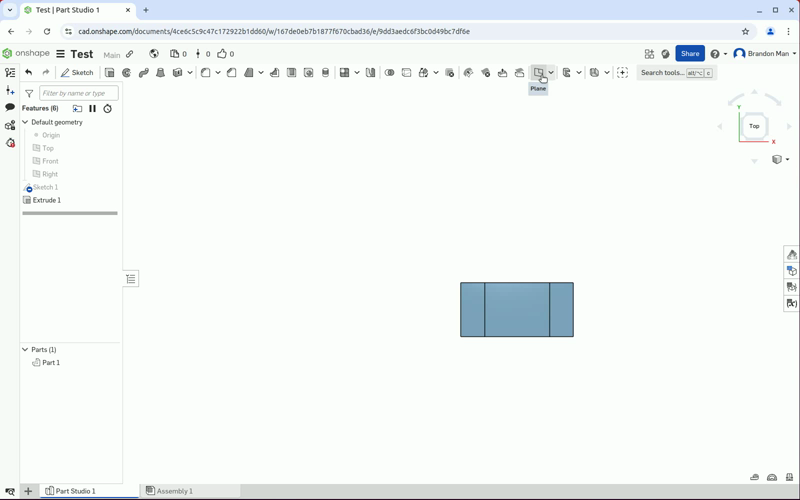
click(541, 75)
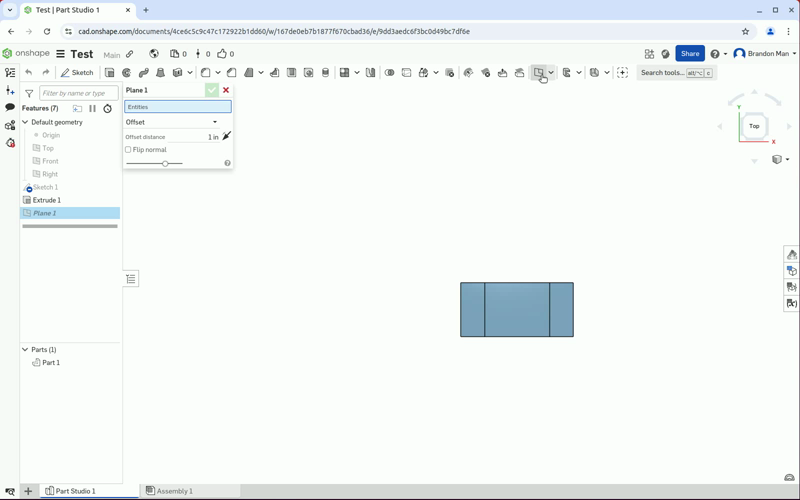
mouse_move(73, 150)
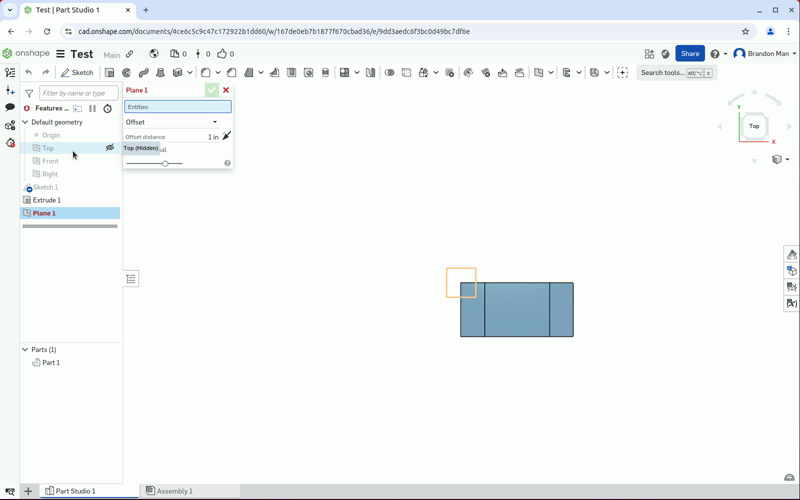
click(73, 150)
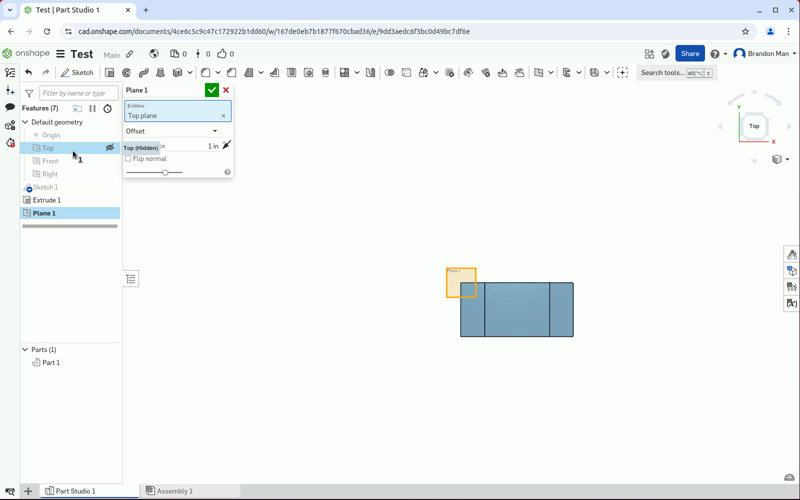
key(tab, 2)
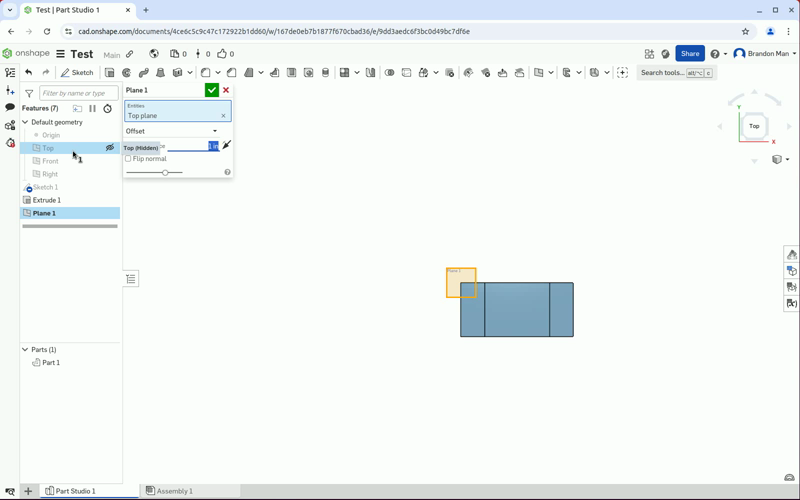
text(13.711)
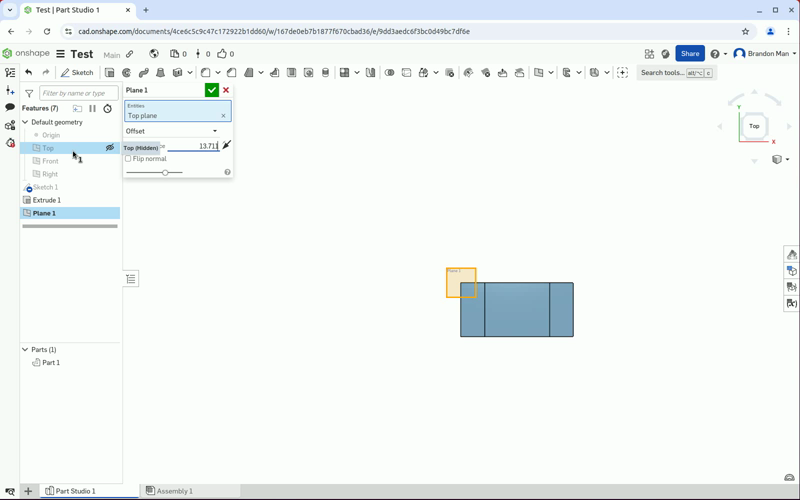
key(enter, 2)
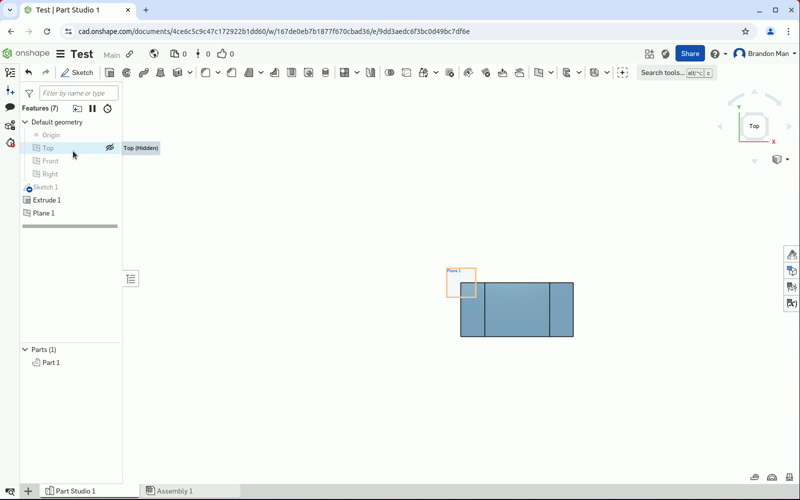
key(shift+s)
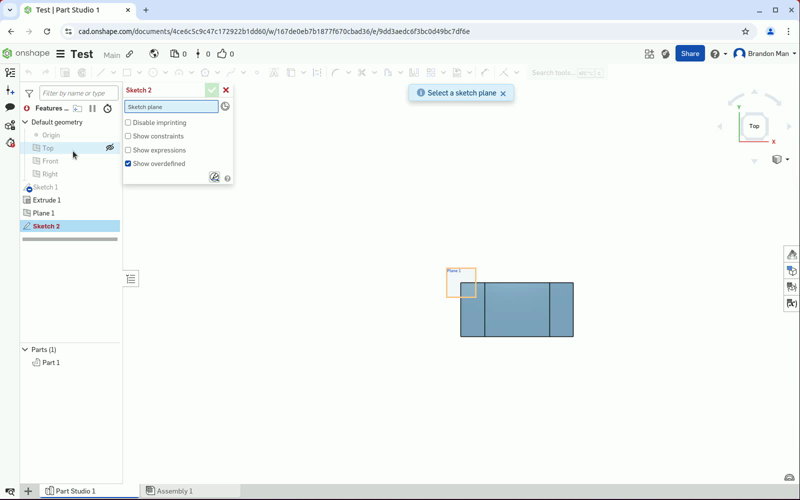
mouse_move(73, 215)
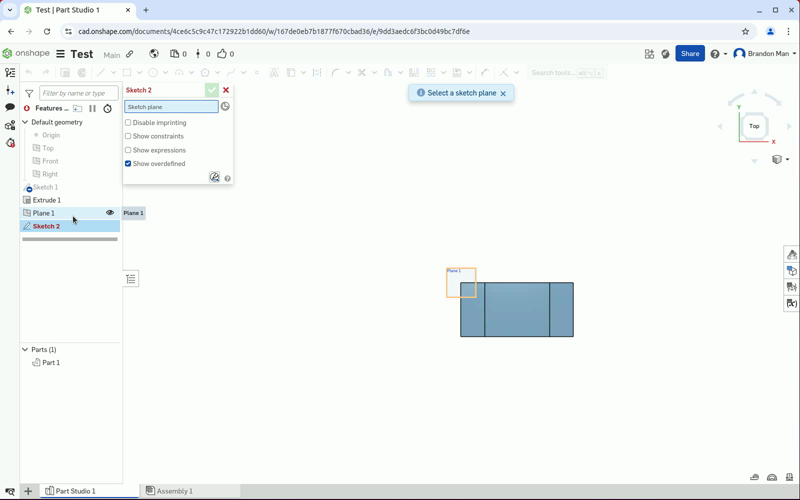
click(73, 215)
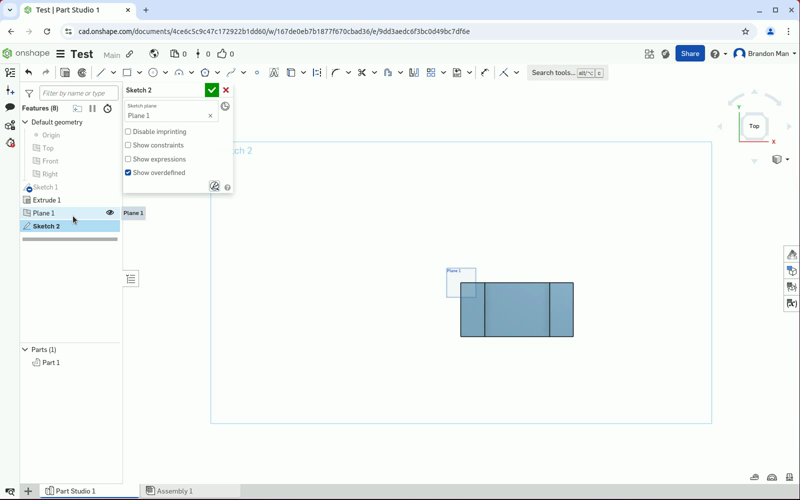
mouse_move(73, 352)
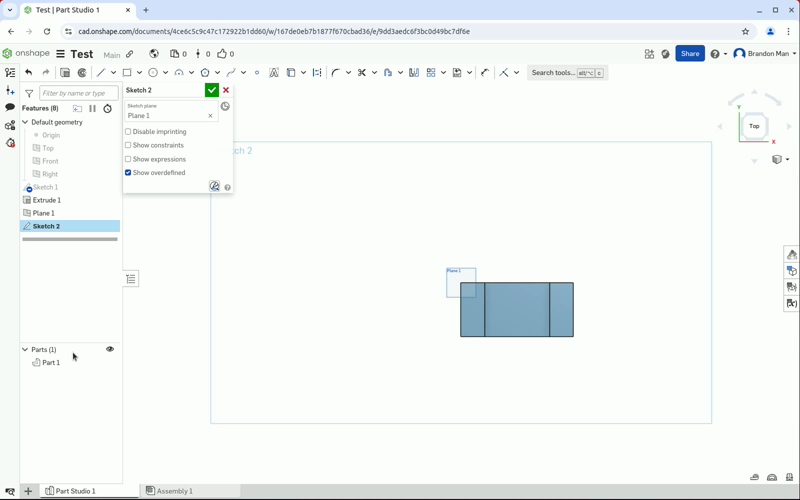
key(y)
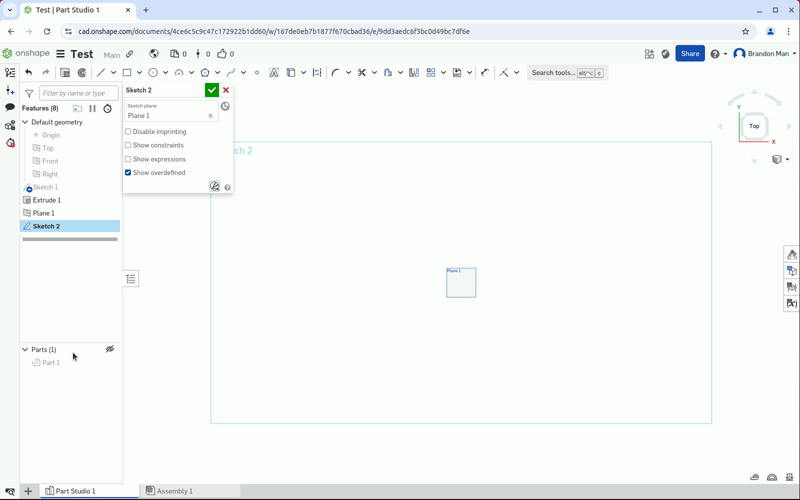
key(l)
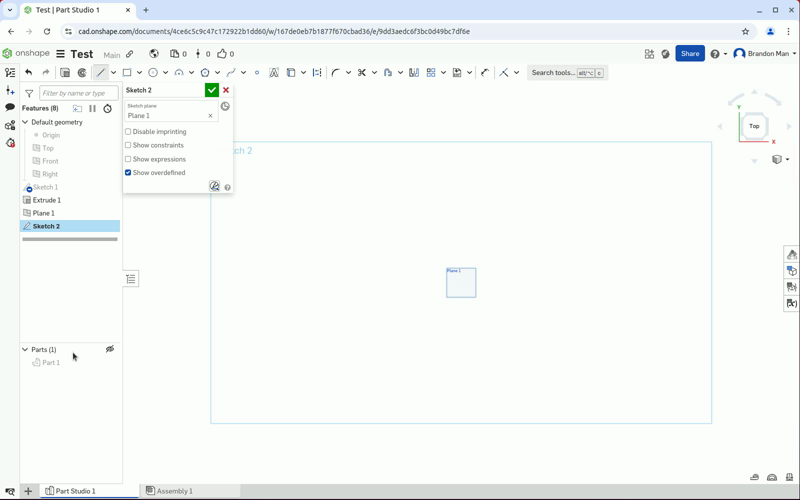
key_down(shift)
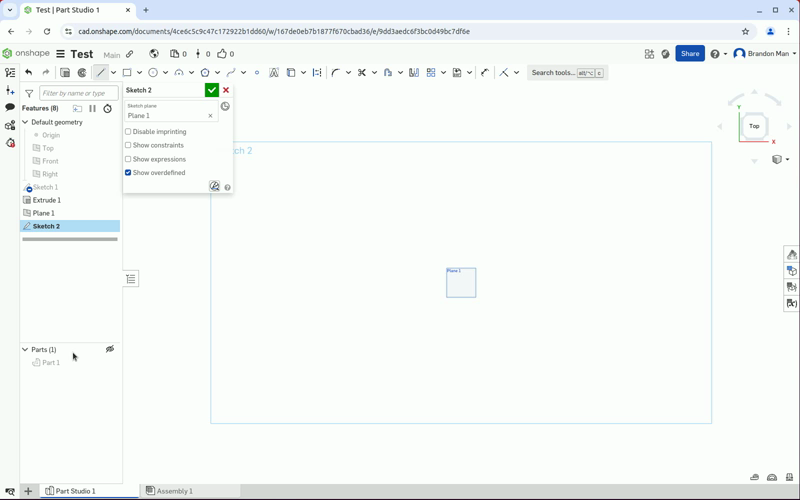
mouse_move(549, 315)
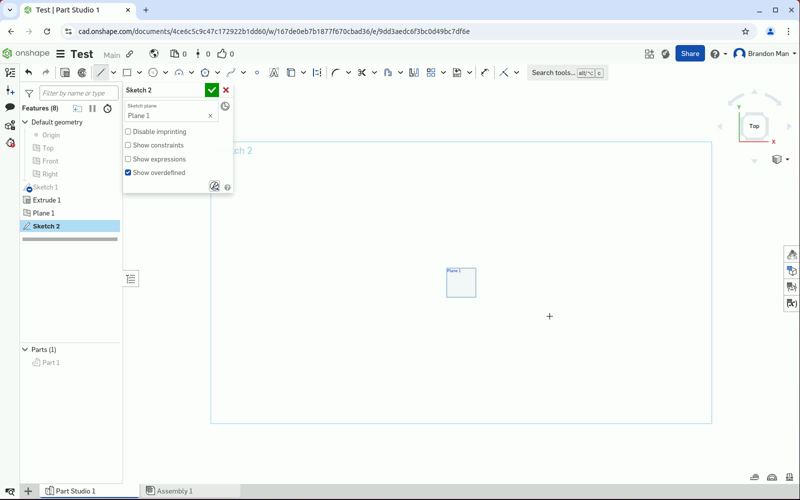
click(549, 315)
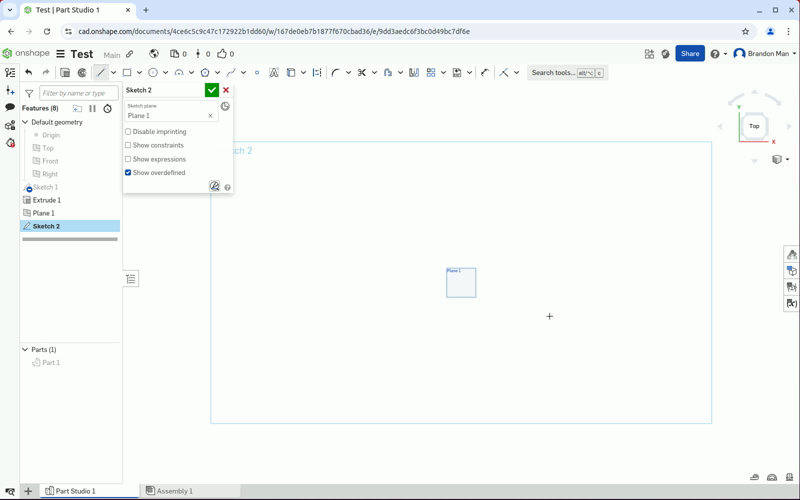
key_up(shift)
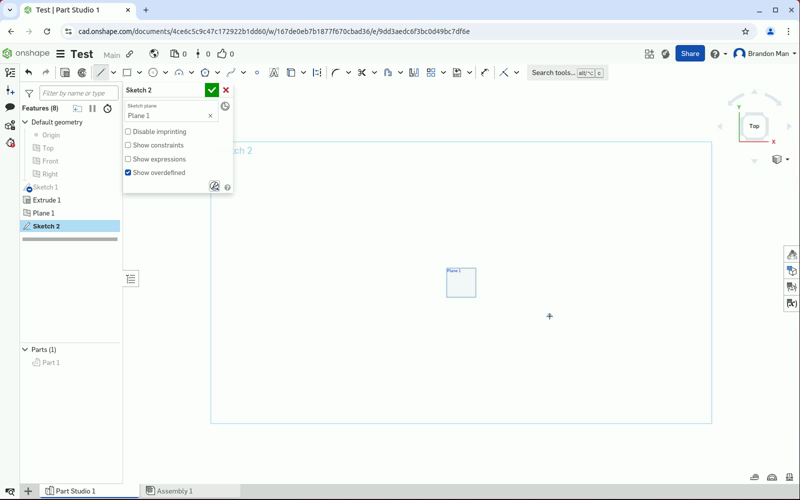
key_down(shift)
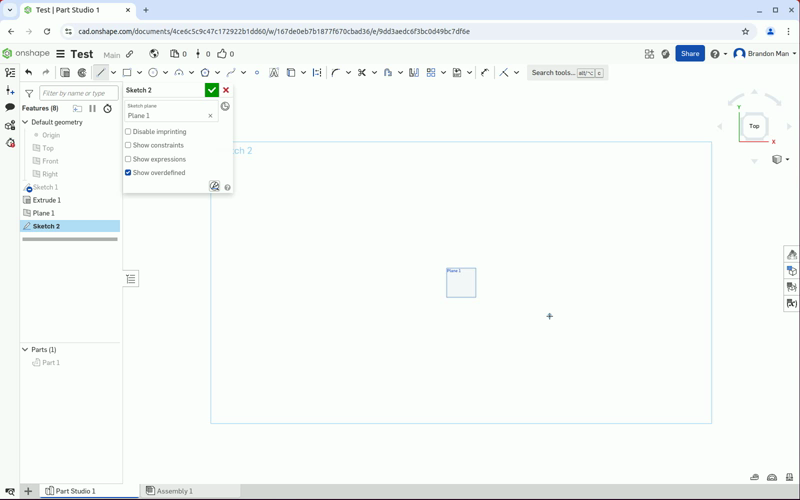
mouse_move(579, 315)
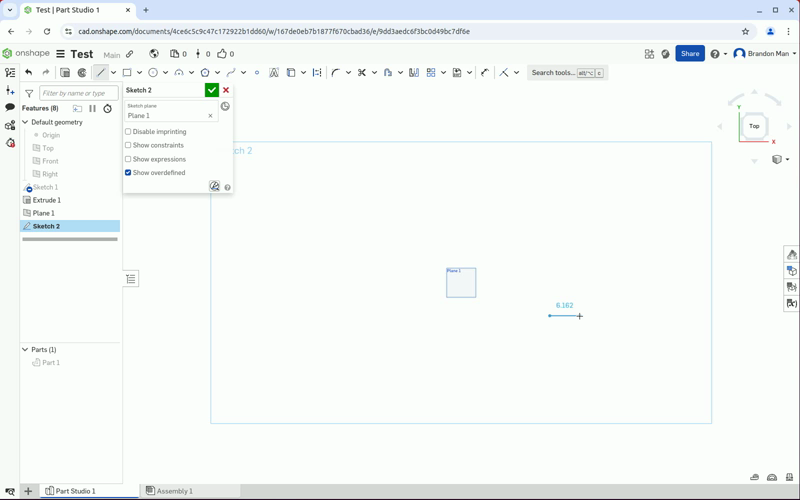
mouse_move(574, 315)
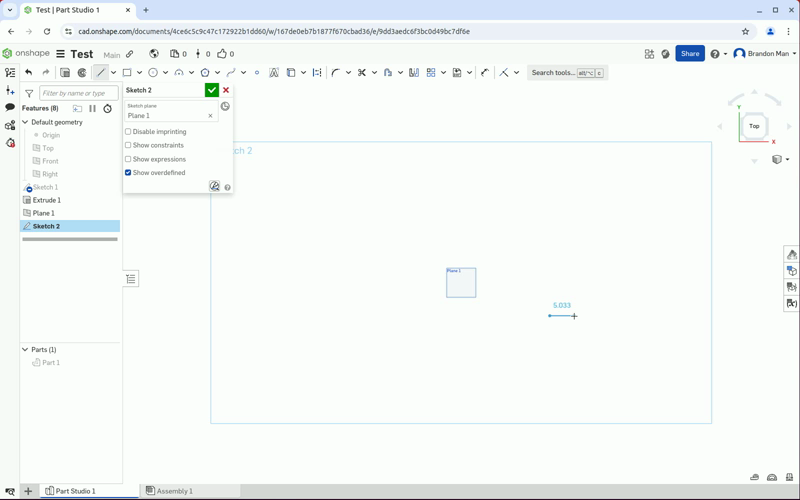
click(574, 315)
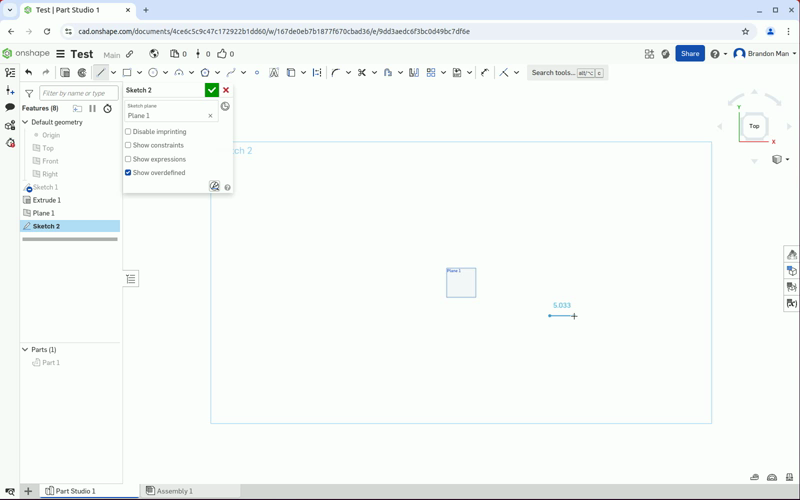
key_up(shift)
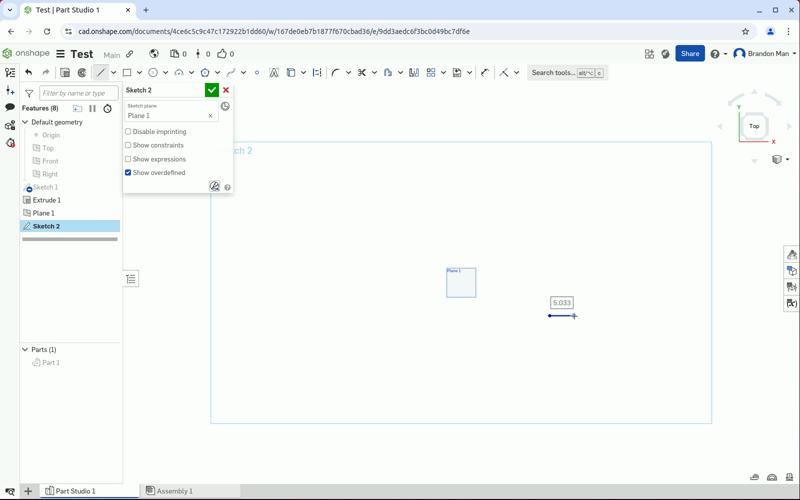
key_down(shift)
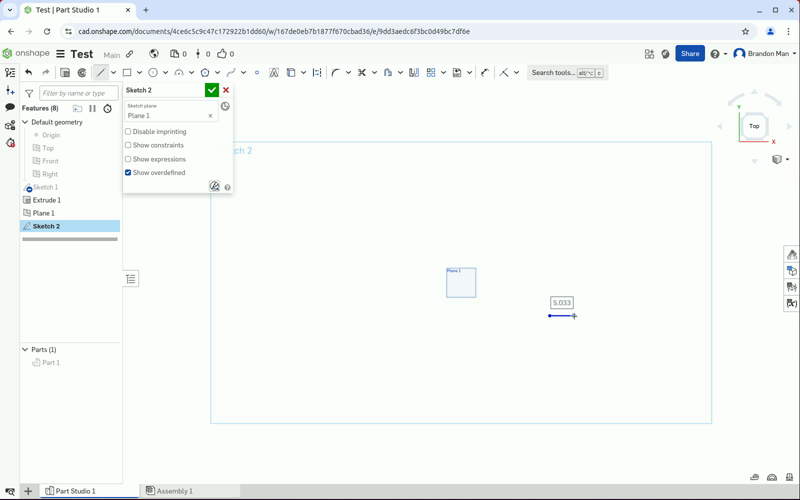
mouse_move(589, 315)
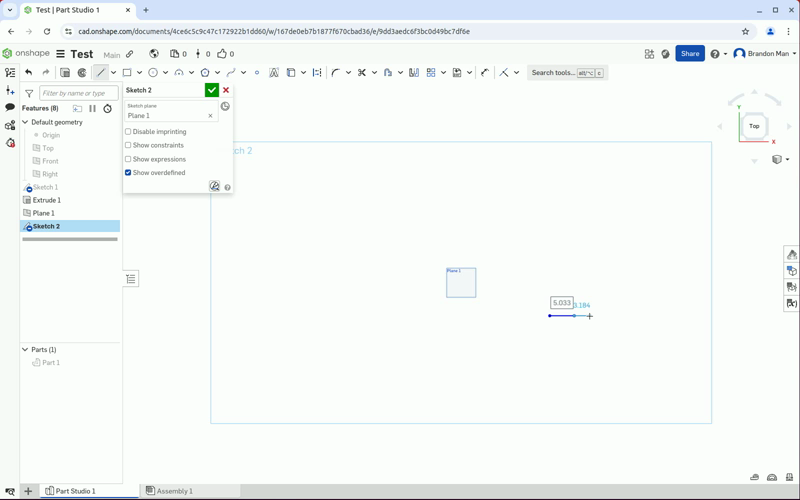
mouse_move(574, 300)
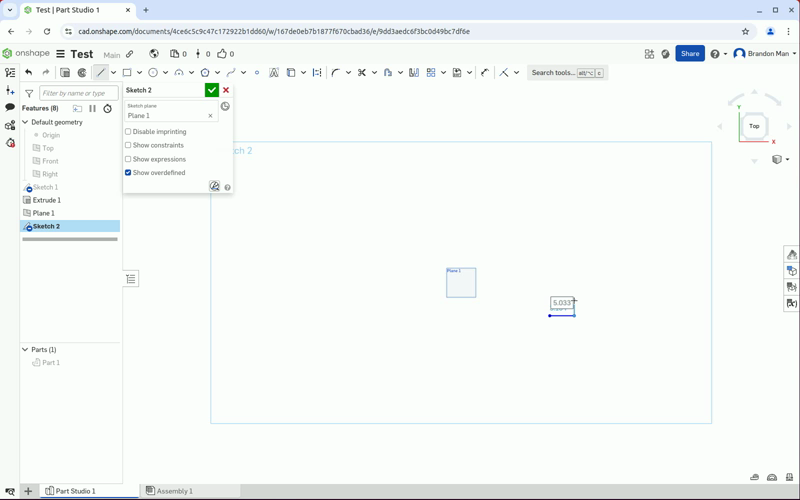
click(574, 300)
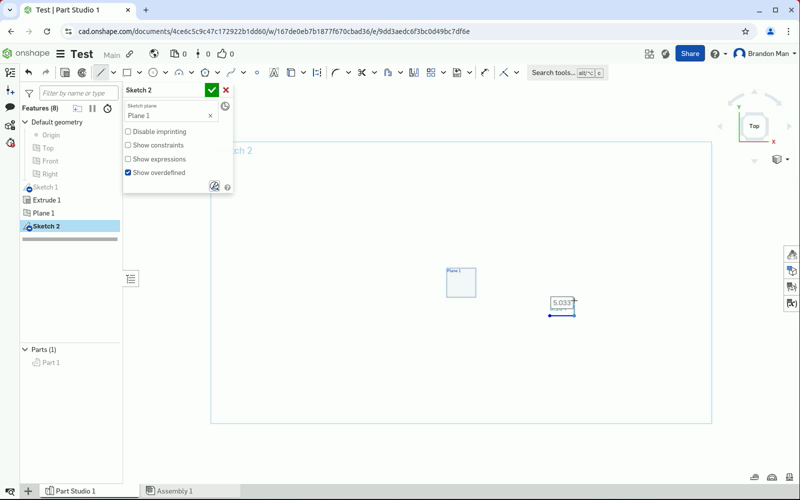
key_up(shift)
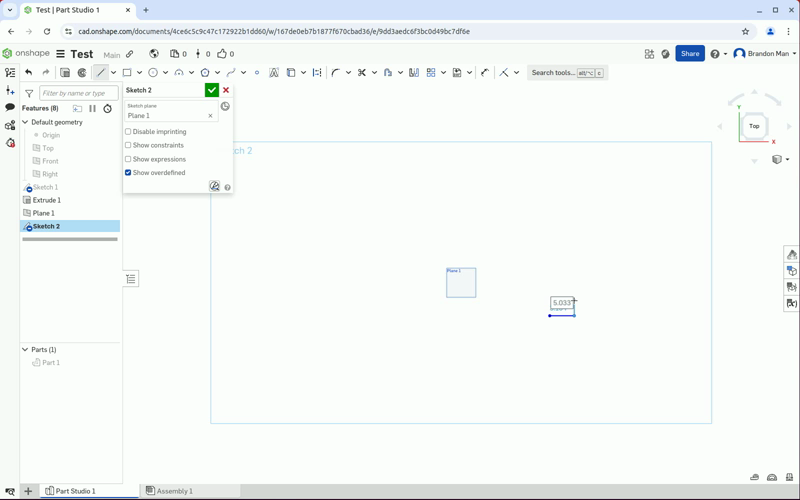
key_down(shift)
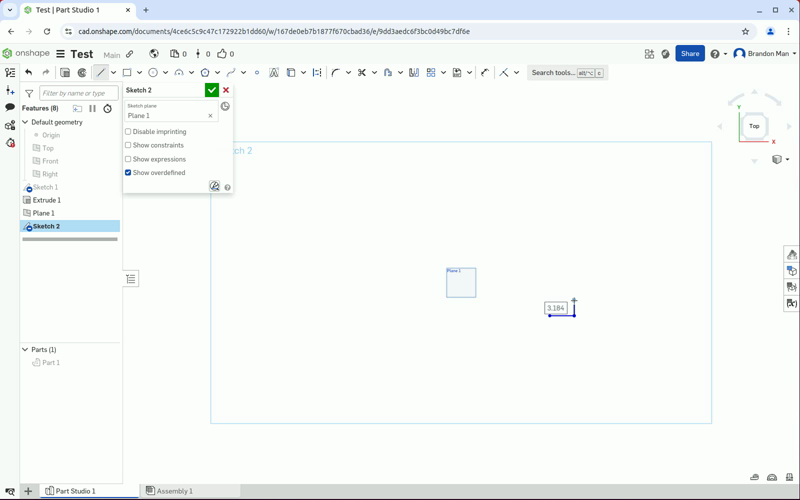
mouse_move(589, 300)
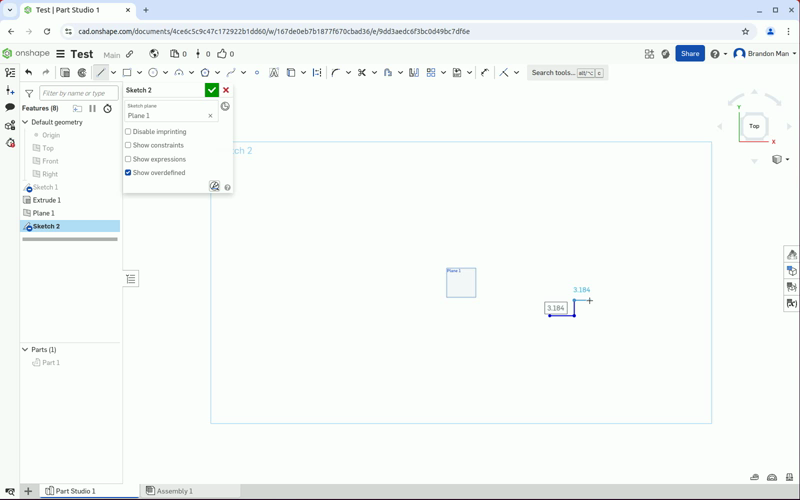
mouse_move(549, 300)
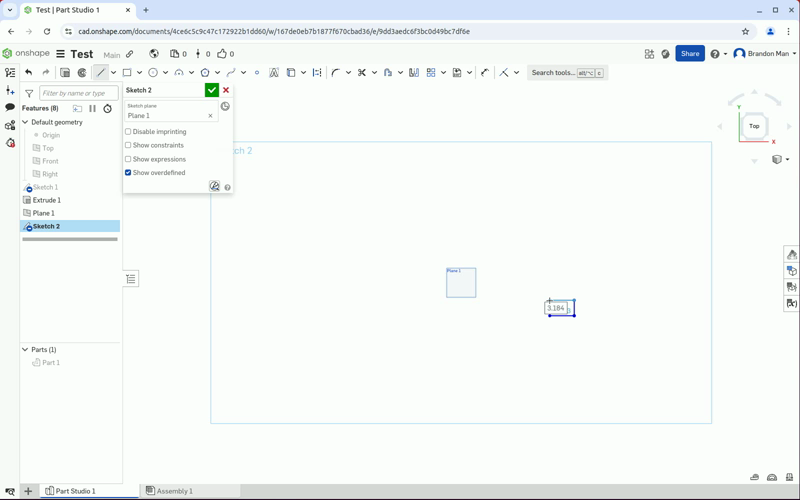
click(549, 300)
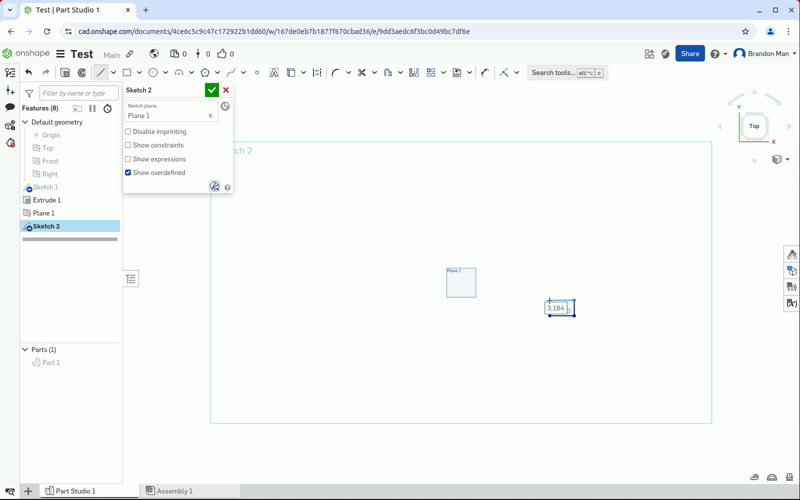
key_up(shift)
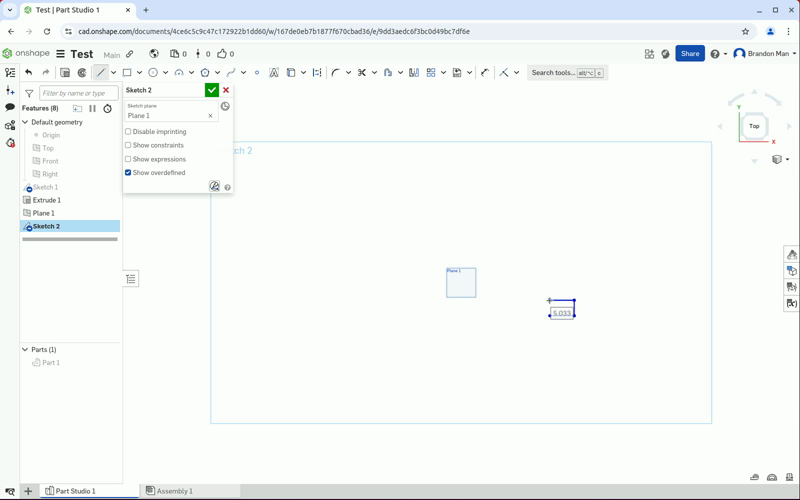
mouse_move(579, 300)
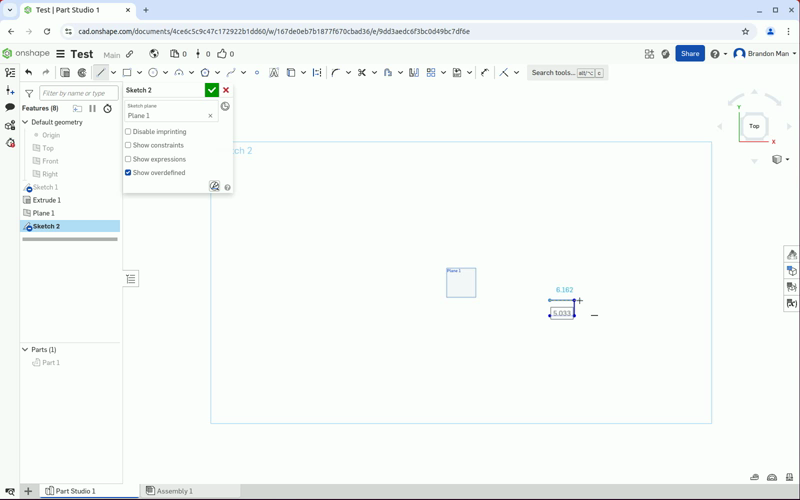
key_down(shift)
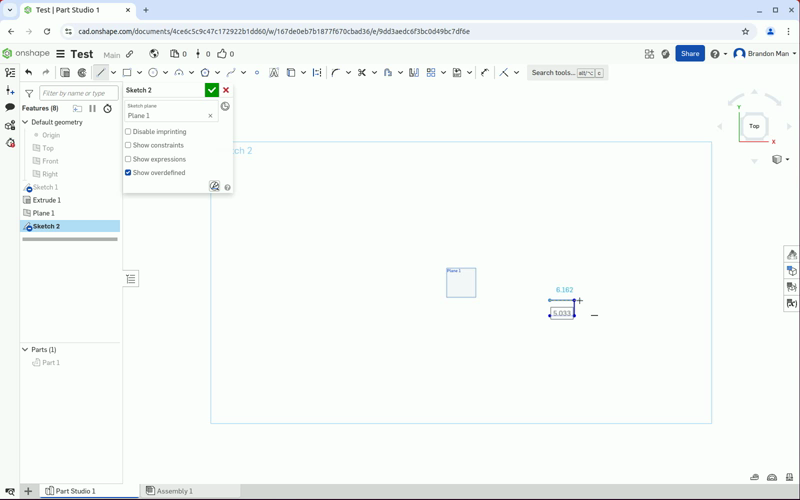
mouse_move(549, 315)
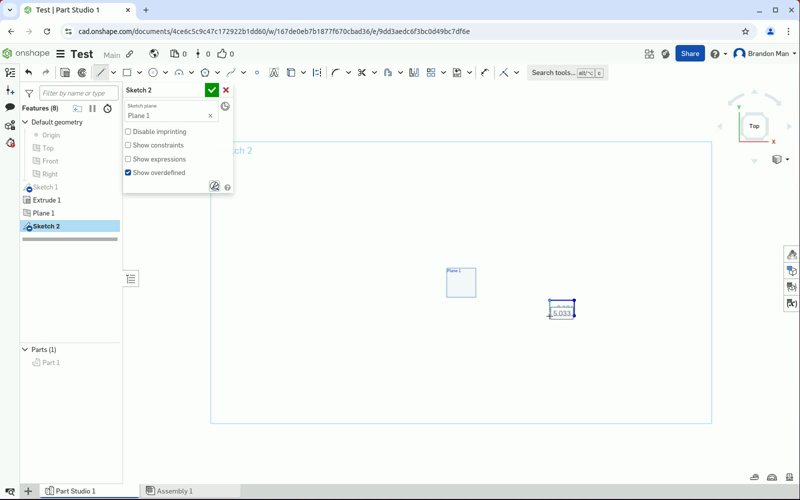
key_up(shift)
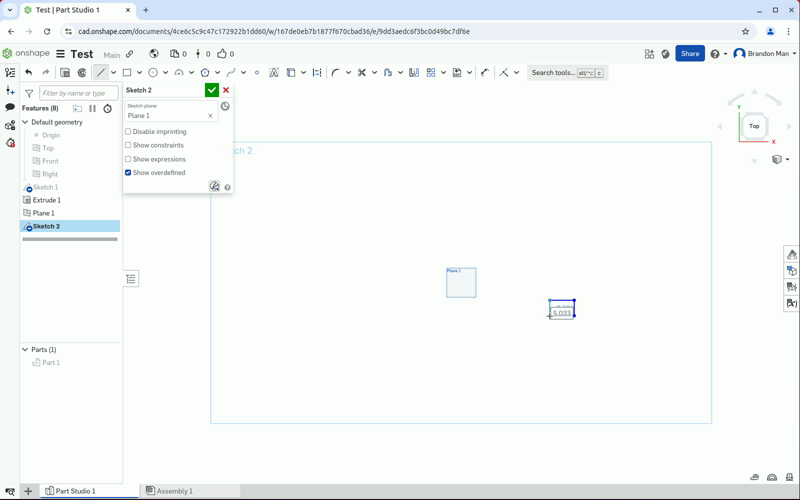
click(549, 315)
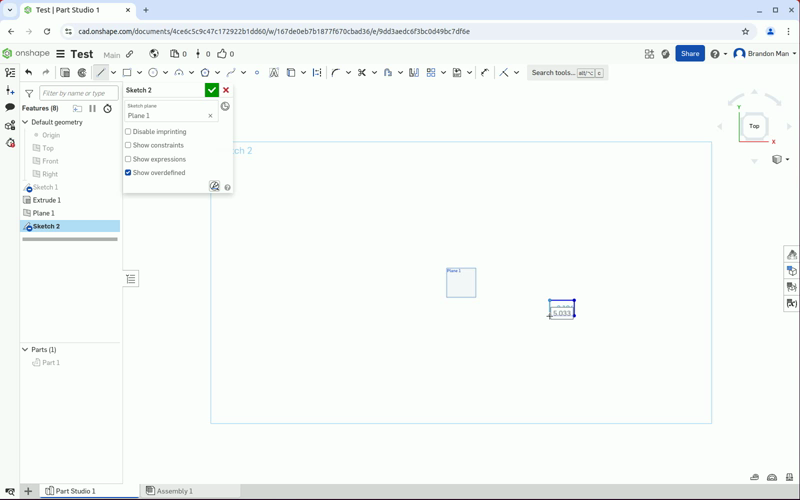
key(esc)
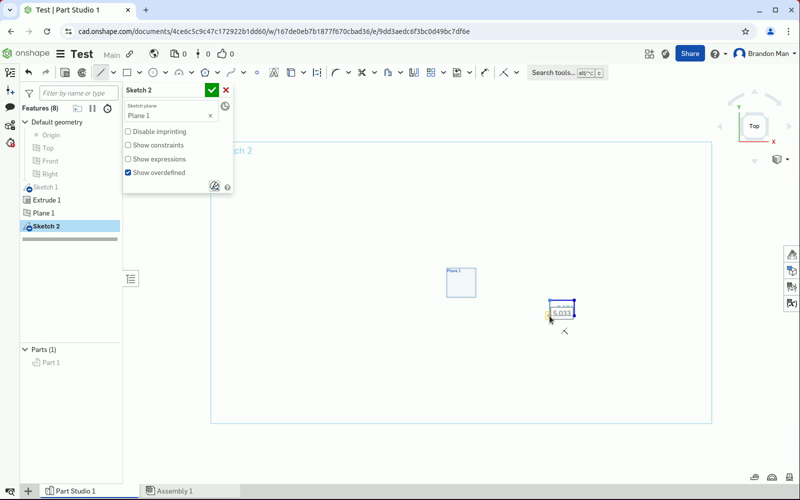
mouse_move(551, 313)
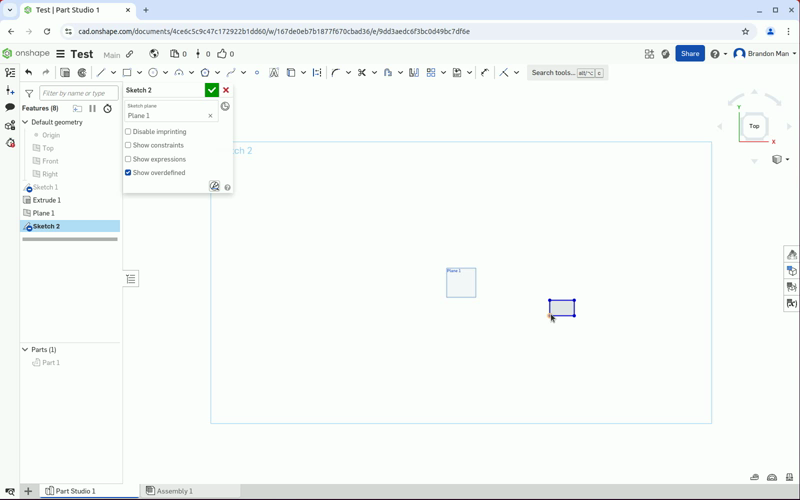
scroll(6)
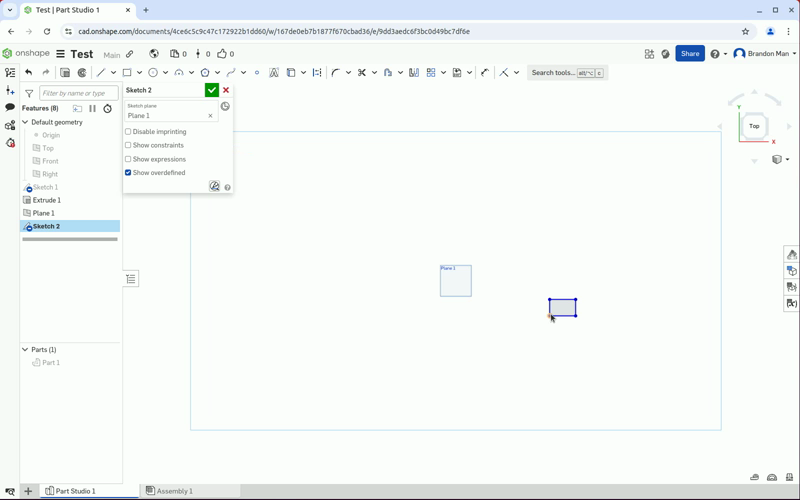
scroll(6)
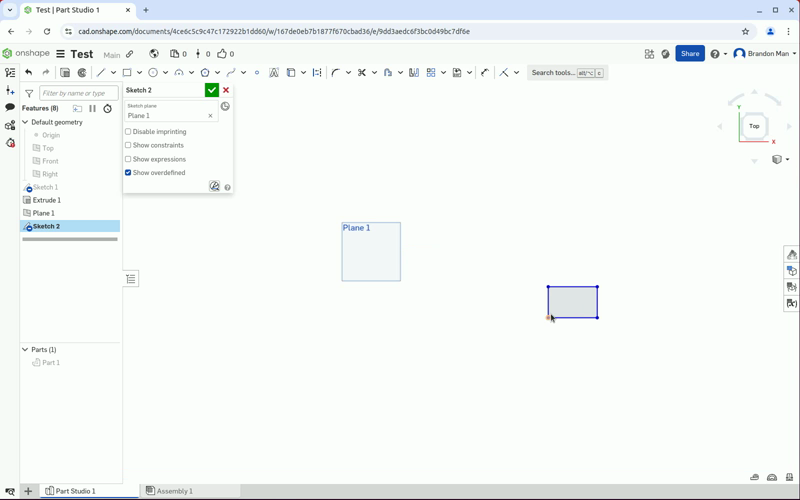
scroll(6)
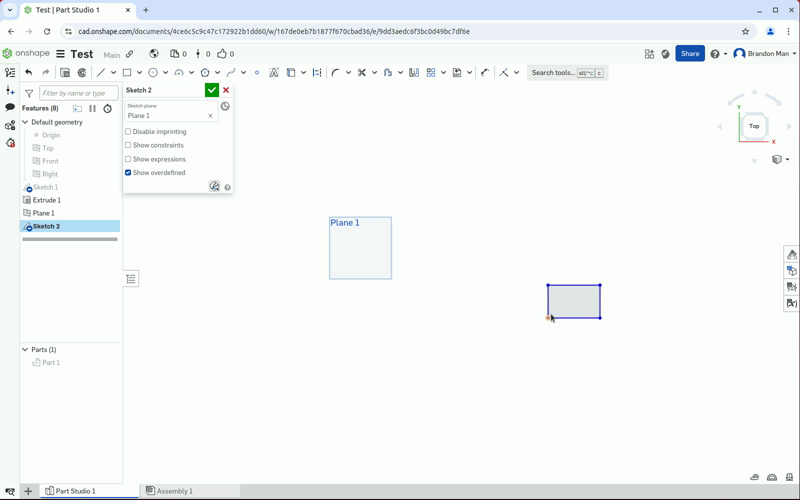
scroll(6)
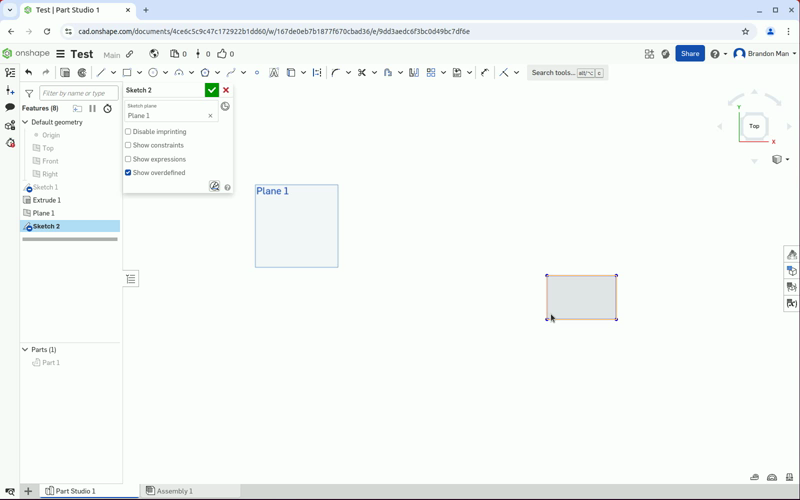
scroll(6)
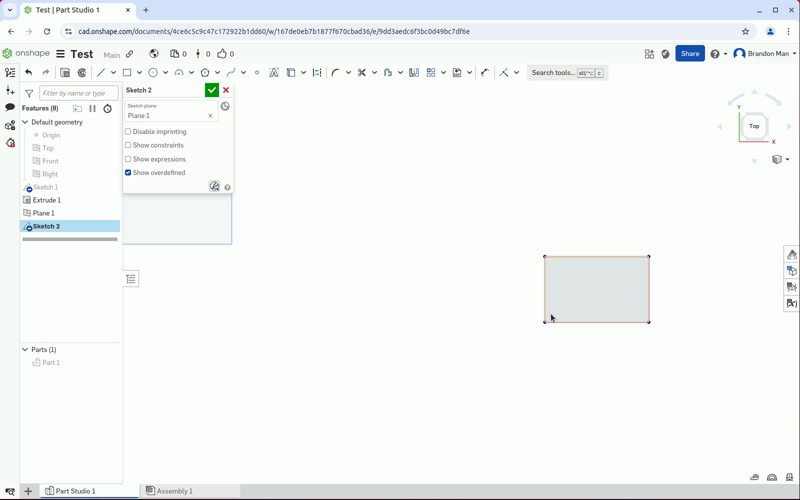
scroll(6)
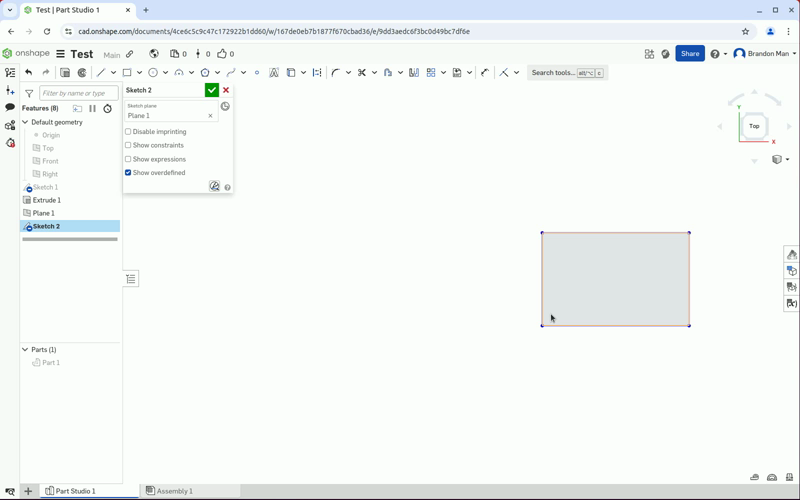
scroll(6)
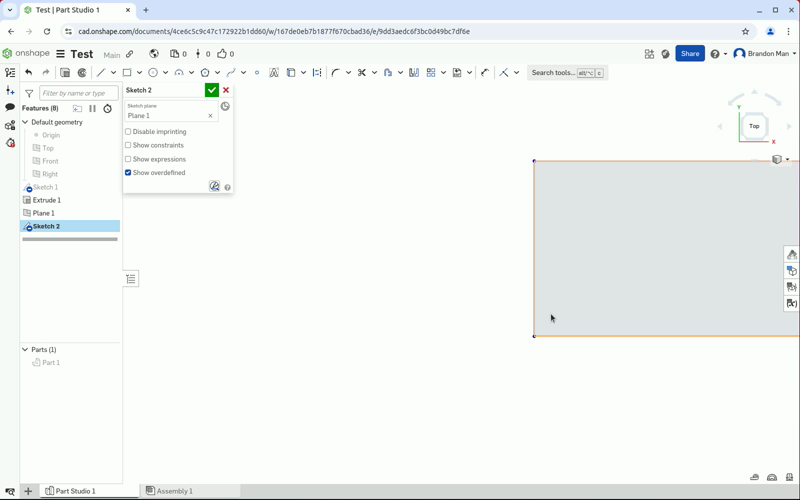
click(551, 313)
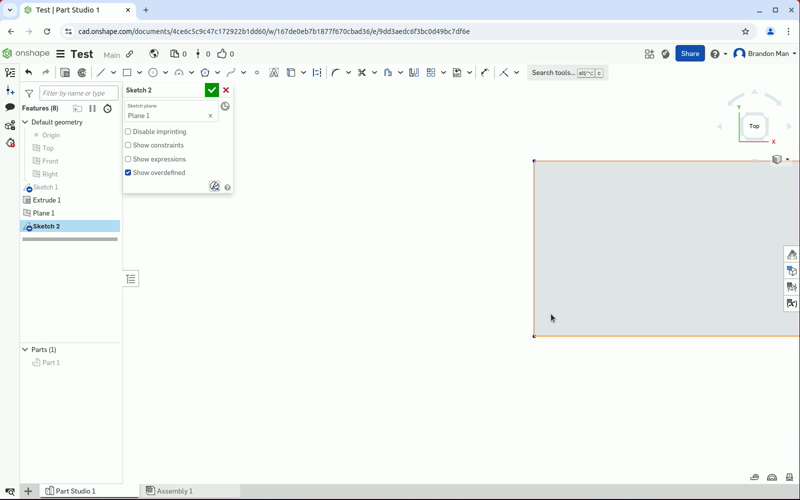
scroll(-6)
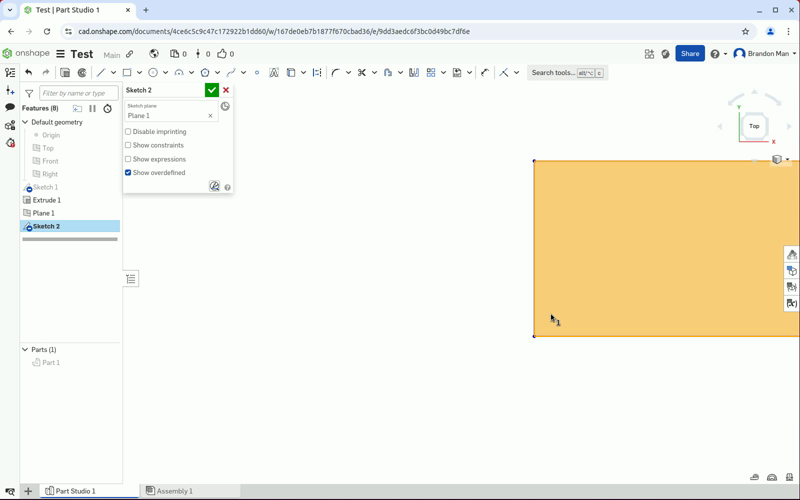
scroll(-6)
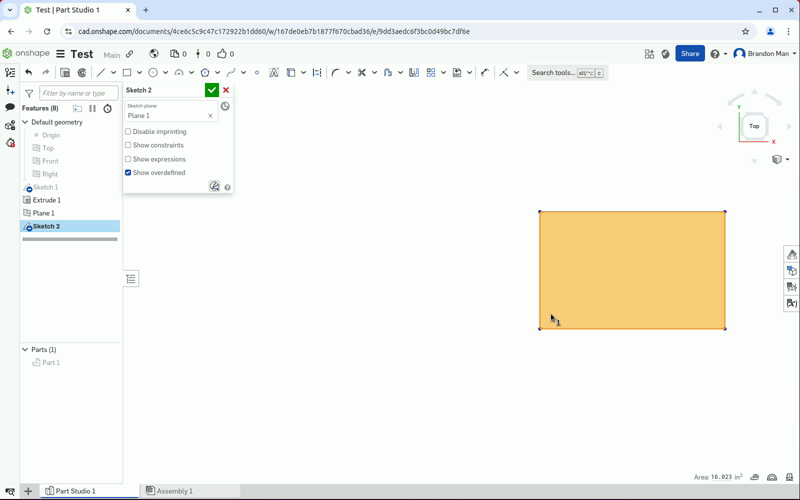
scroll(-6)
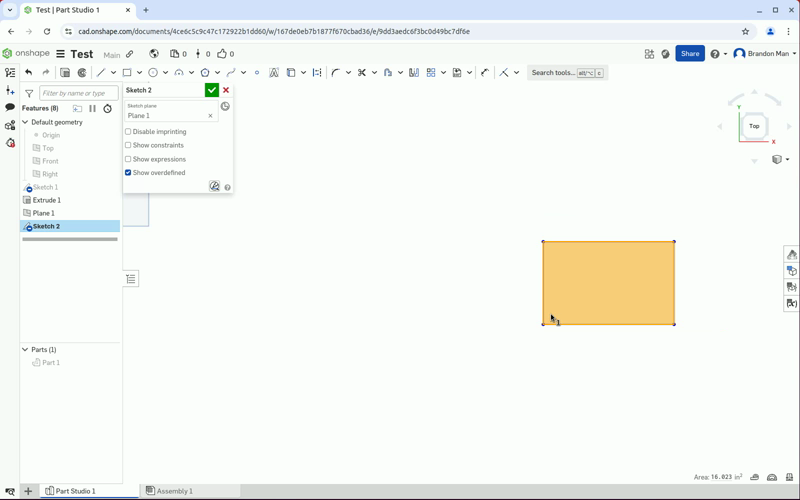
scroll(-6)
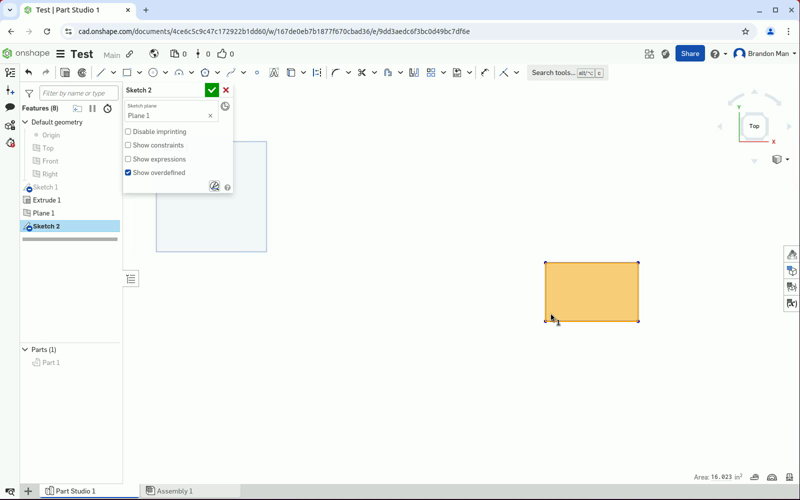
scroll(-6)
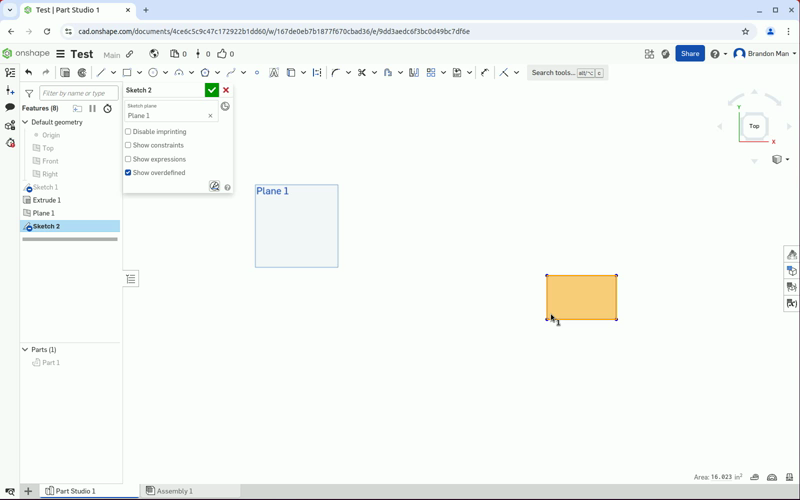
scroll(-6)
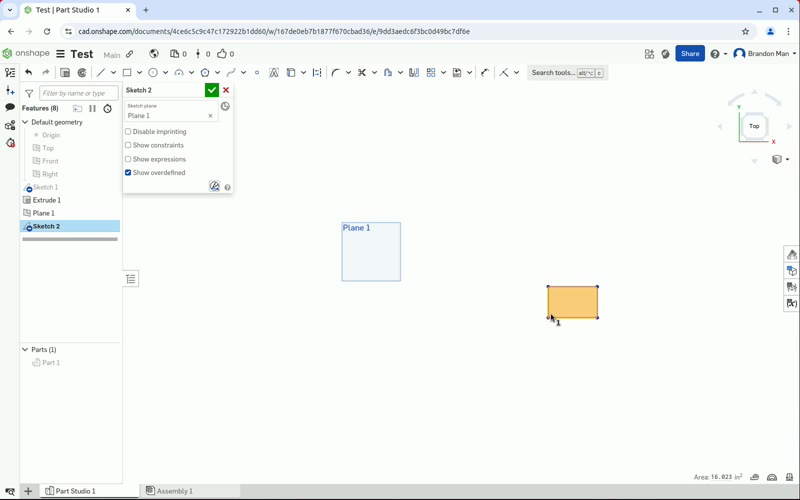
scroll(-6)
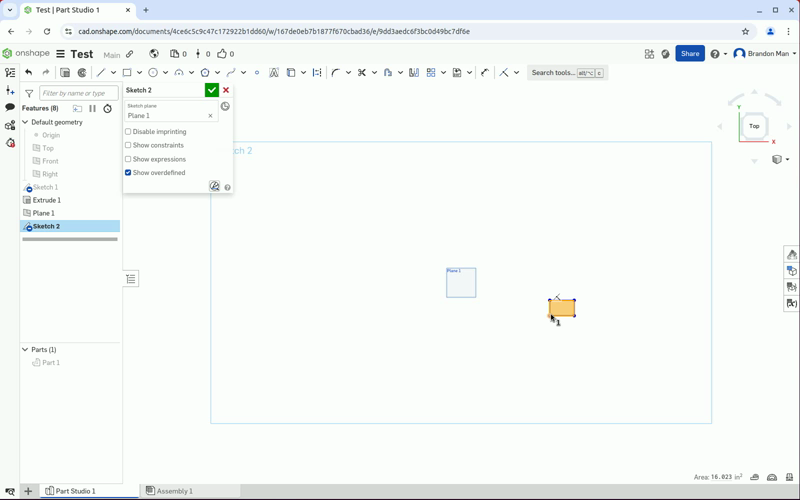
mouse_move(73, 352)
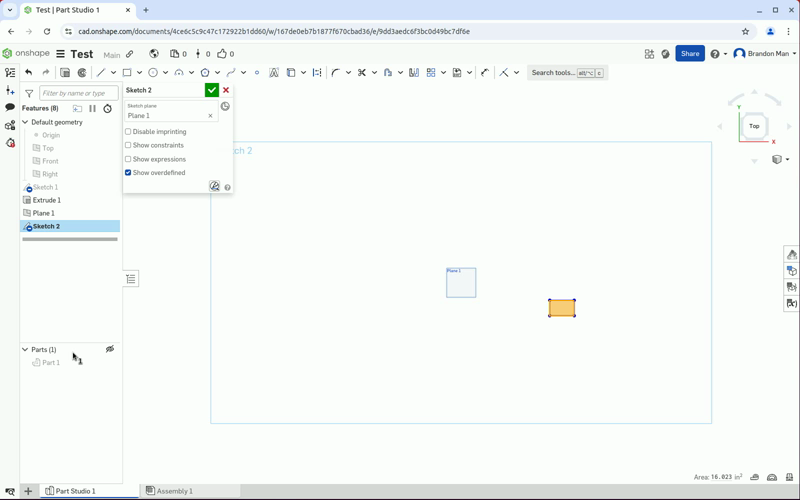
key(shift+y)
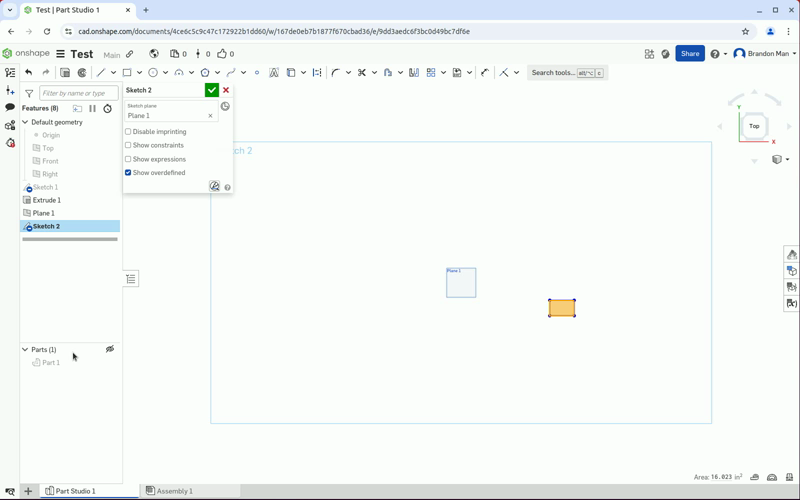
key(shift+e)
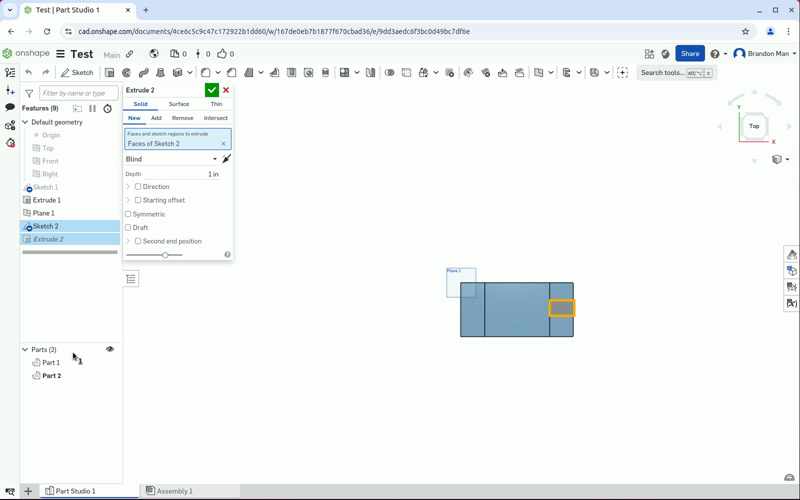
mouse_move(143, 106)
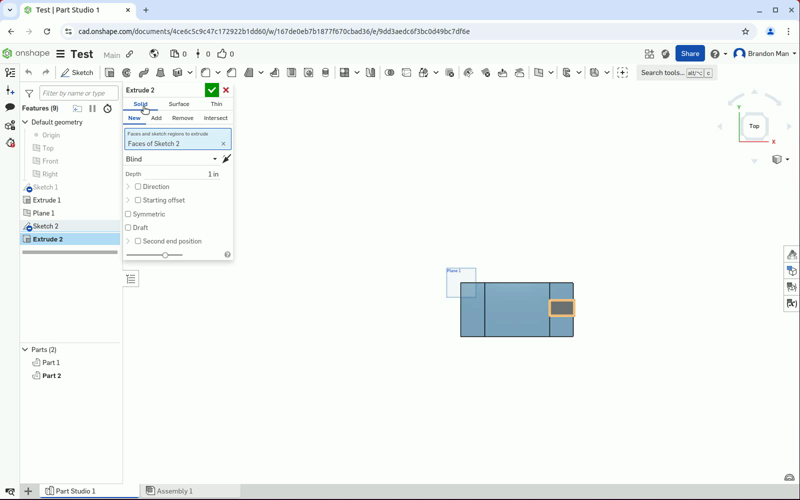
click(143, 106)
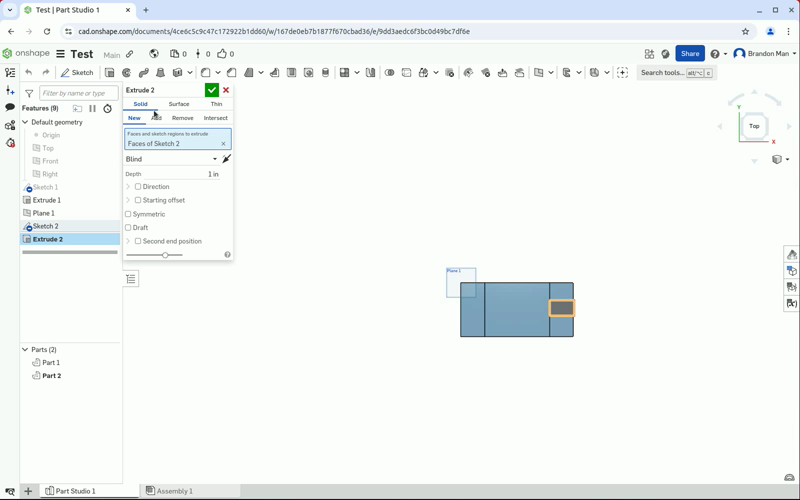
mouse_move(186, 120)
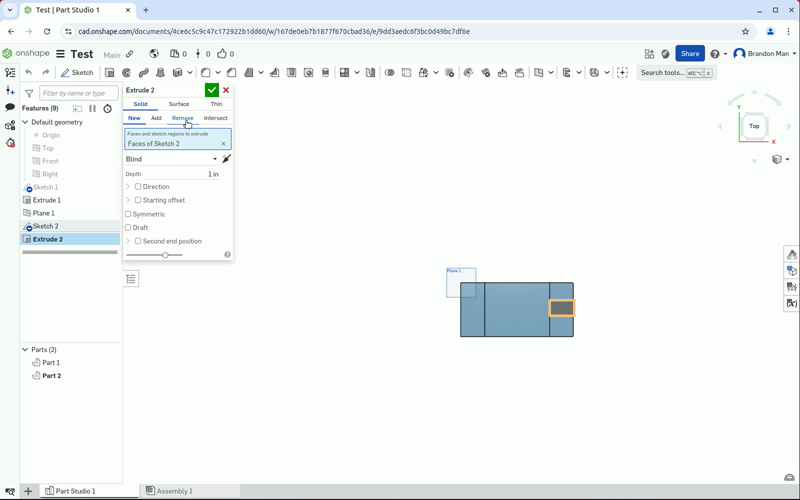
click(186, 120)
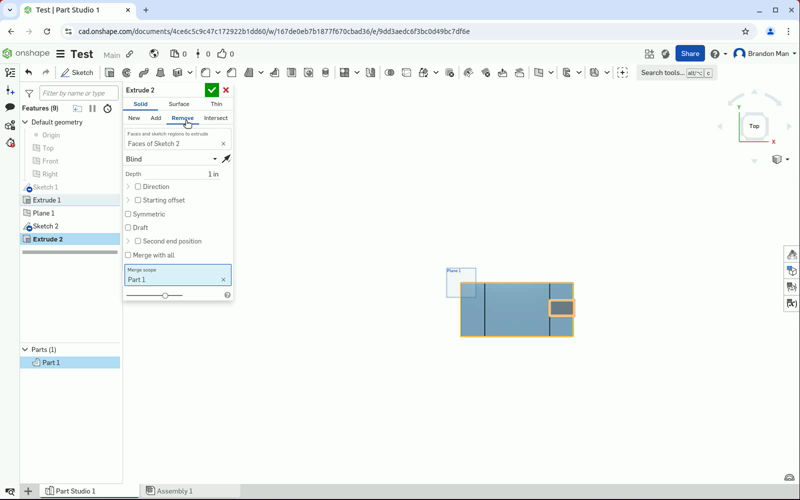
key(tab, 4)
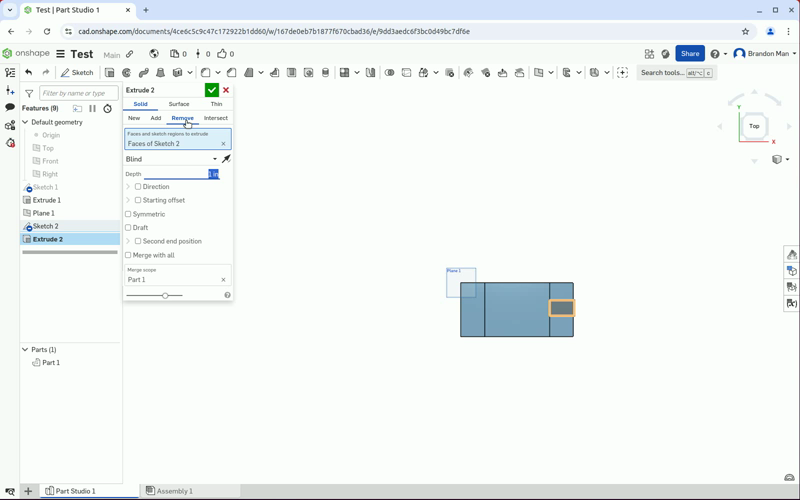
text(6.499)
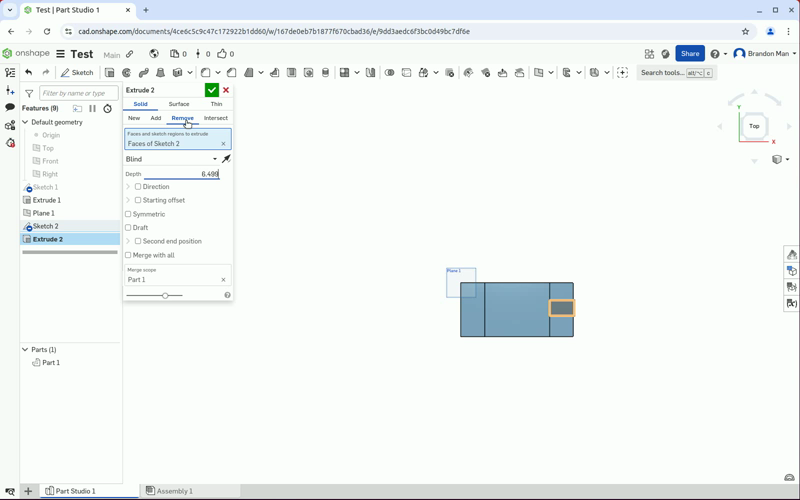
key(tab, 6)
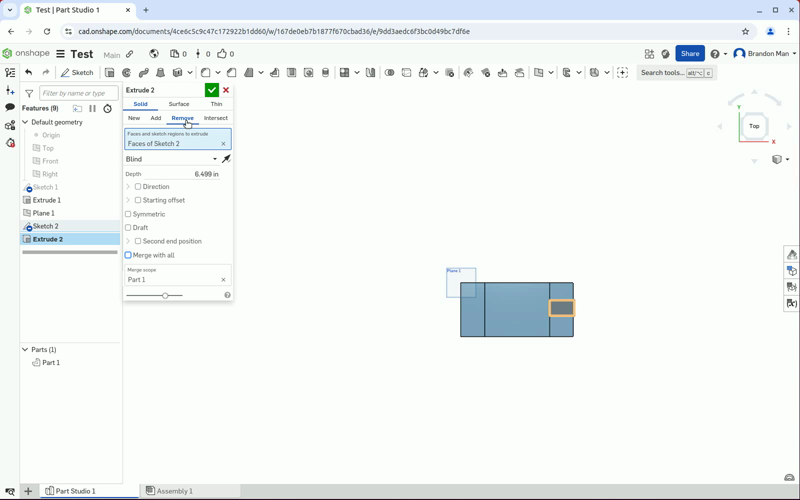
key(space)
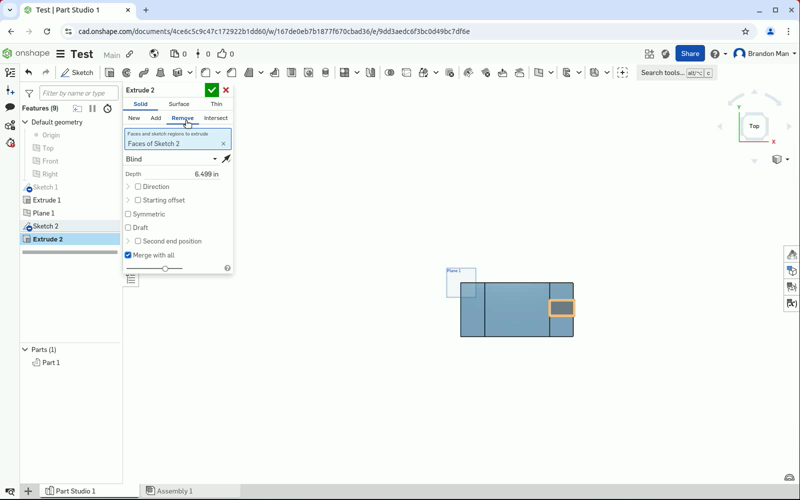
key(enter)
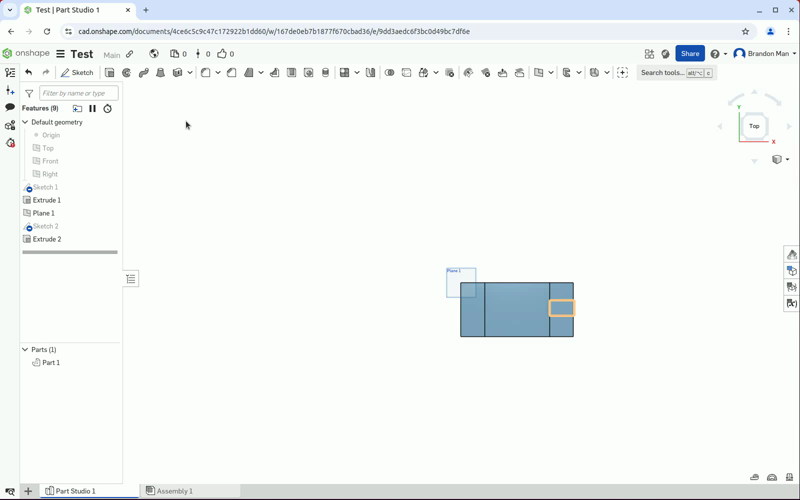
key(shift+h)
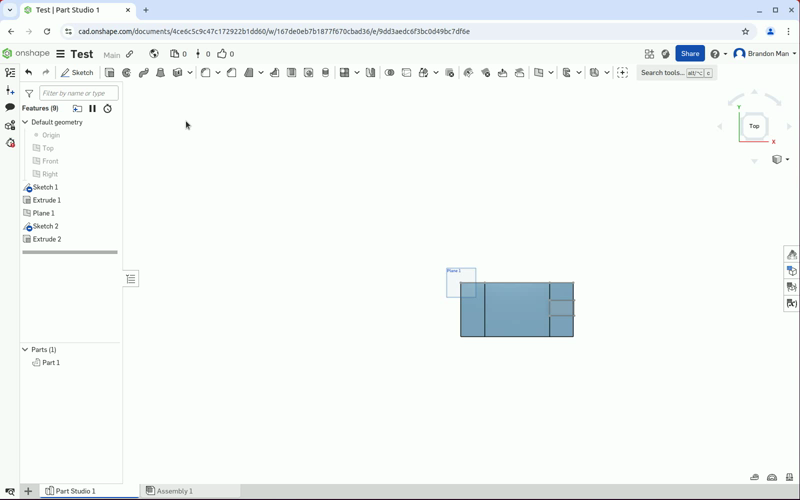
key(shift+h)
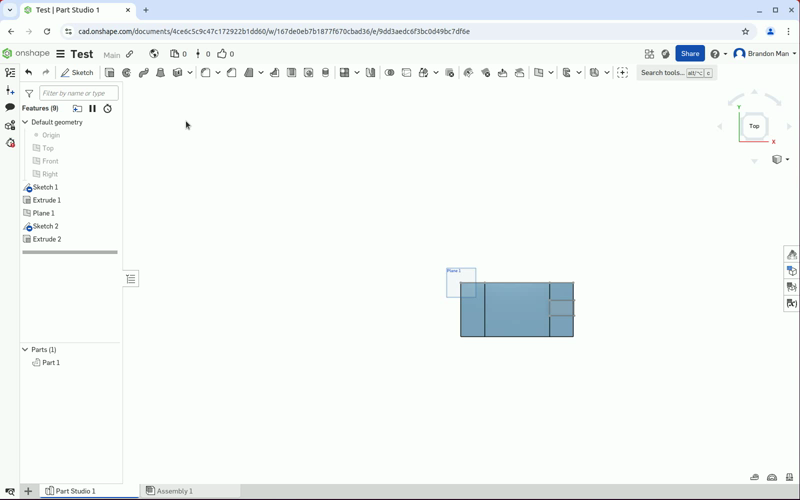
key(shift+7)
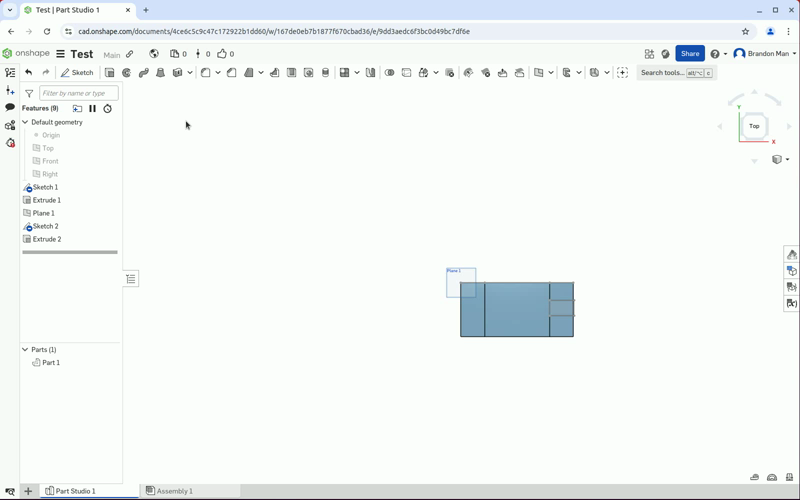
key(up, 3)
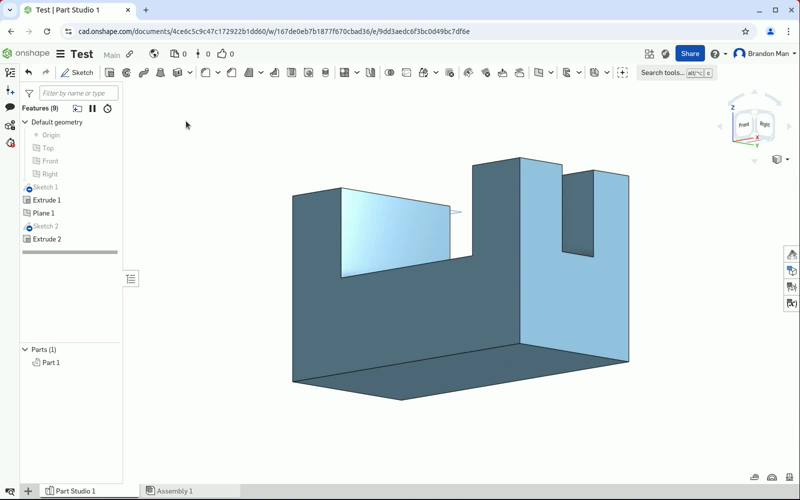
key(left, 3)
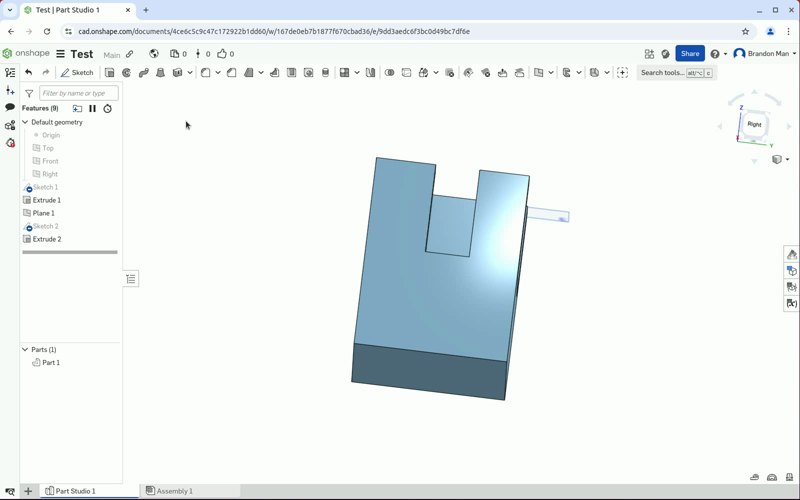
key(right, 3)
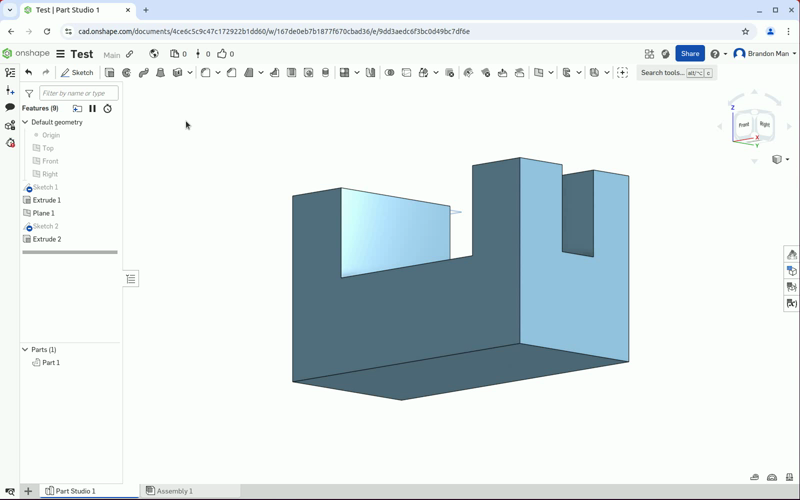
key(down, 3)
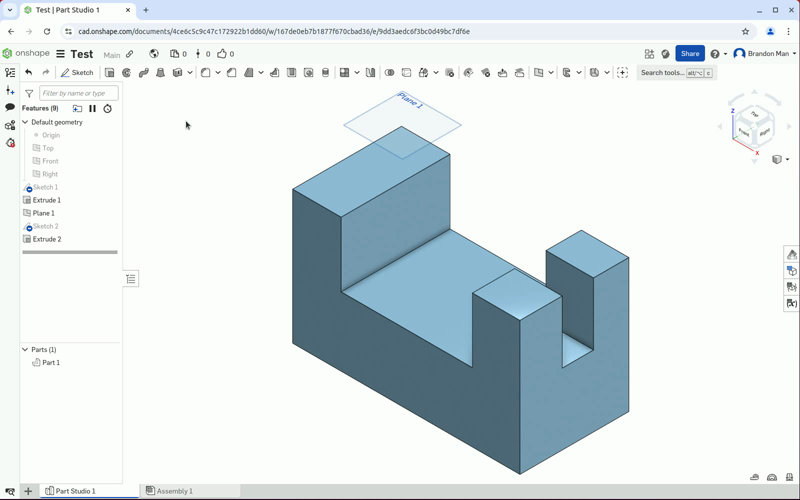
mouse_move(73, 189)
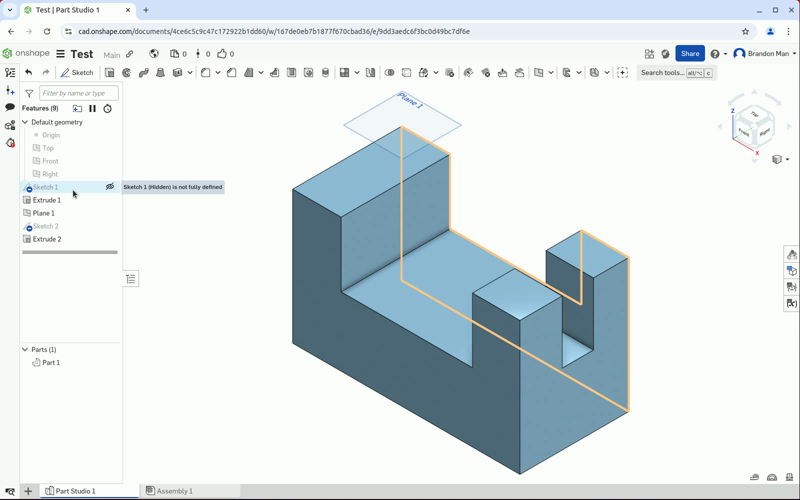
click(73, 189)